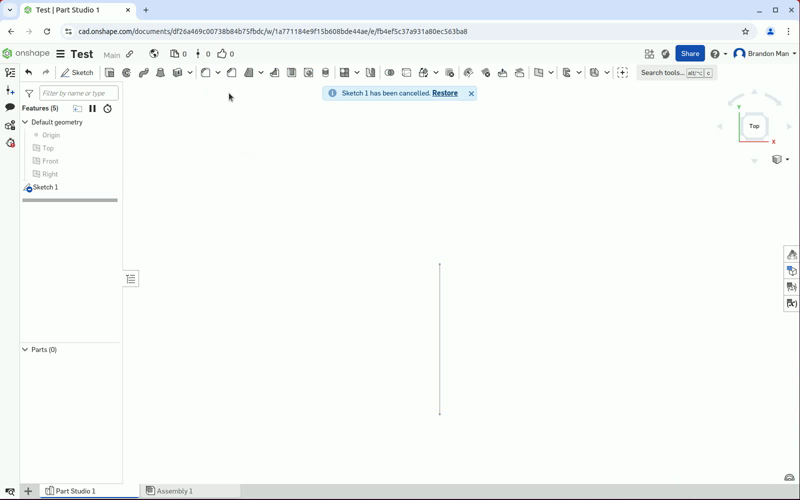
key(shift+h)
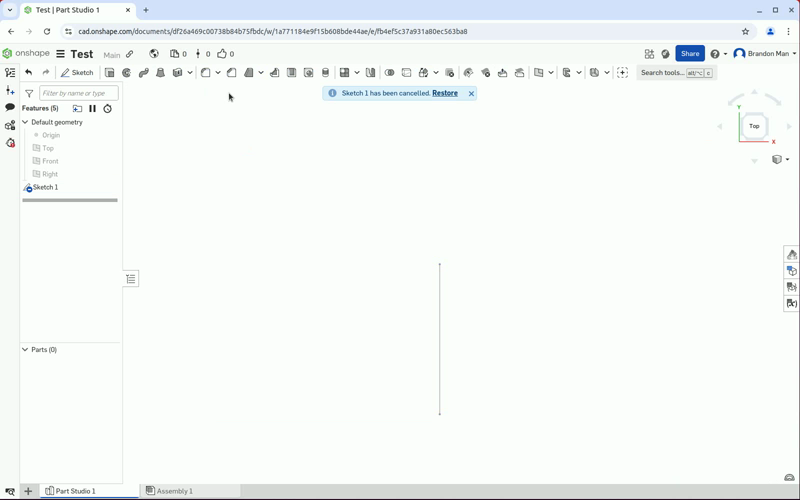
key(shift+s)
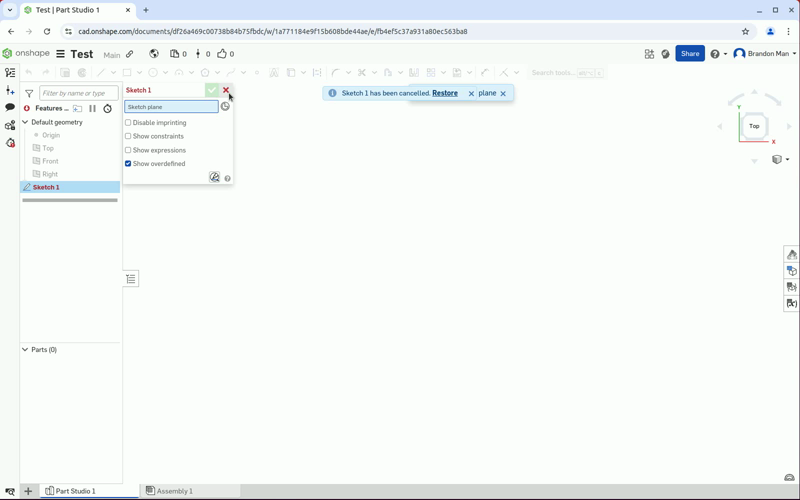
mouse_move(73, 150)
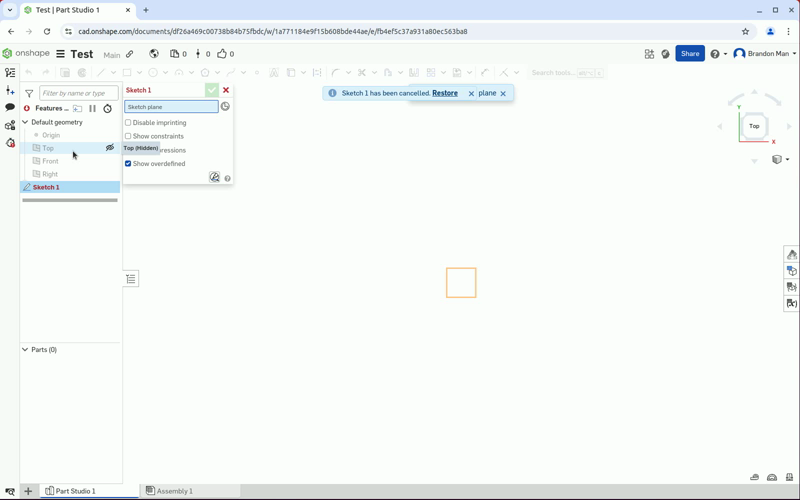
click(73, 150)
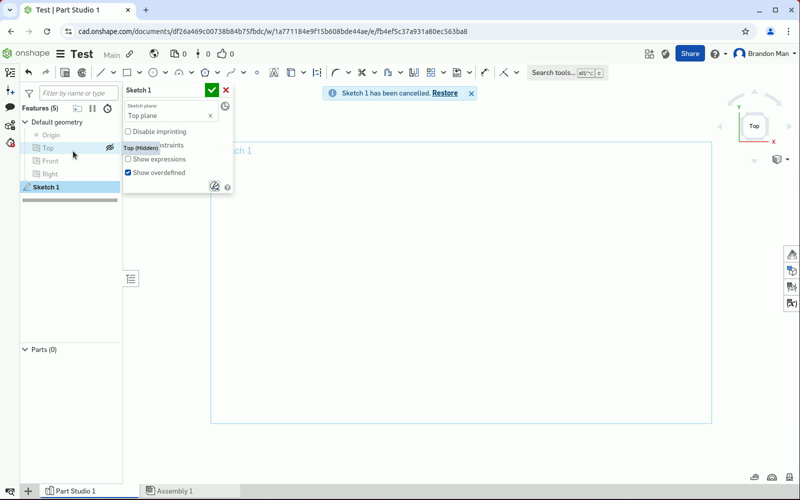
mouse_move(73, 352)
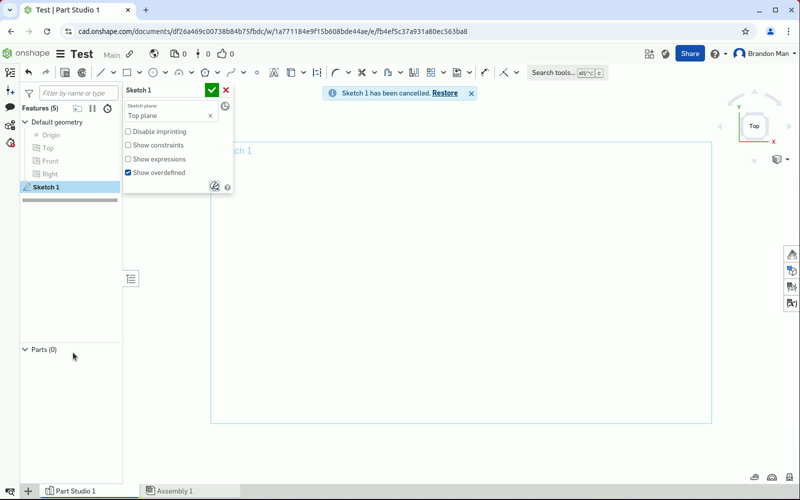
key(y)
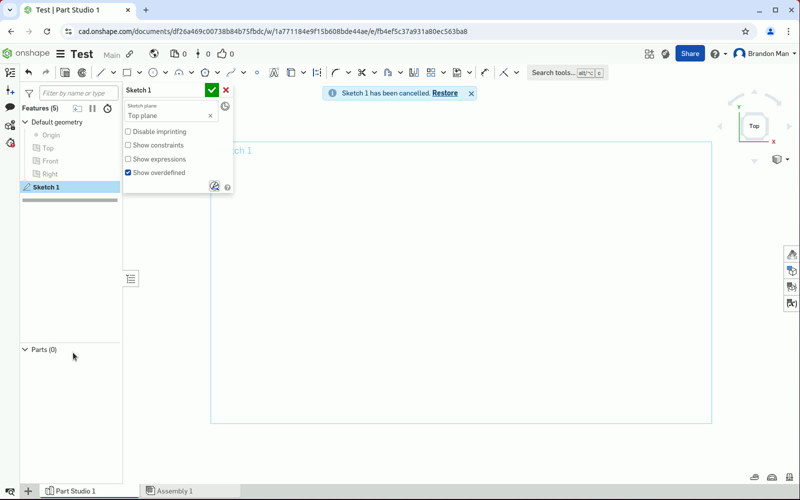
key(c)
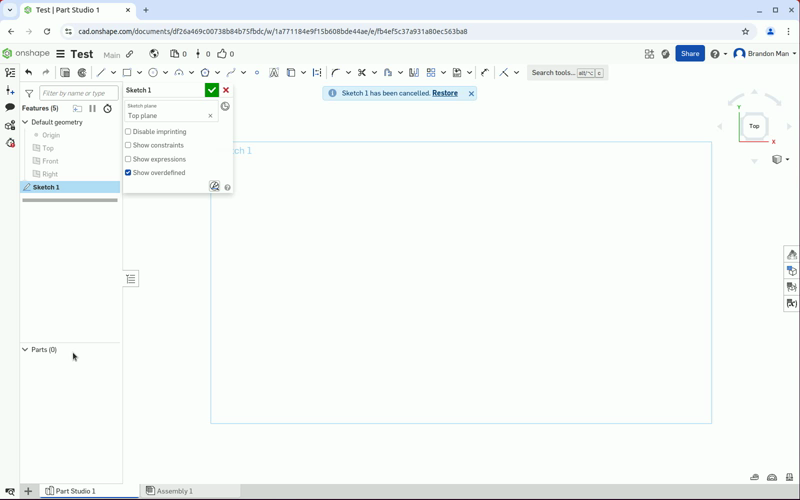
key_down(shift)
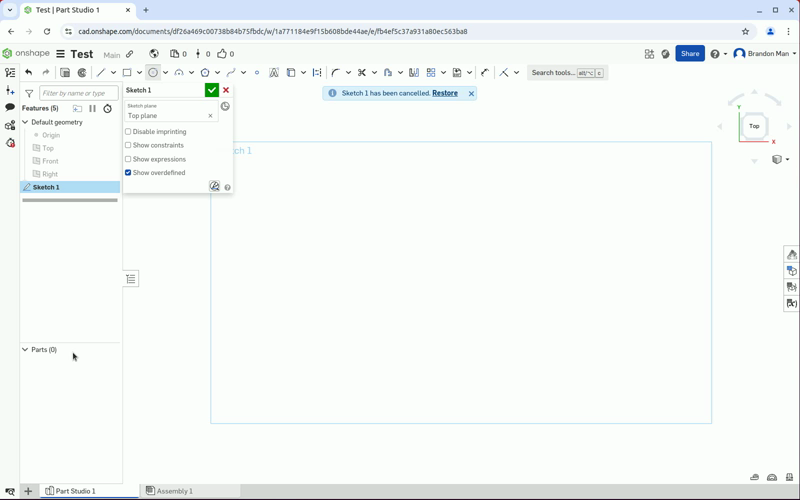
mouse_move(461, 282)
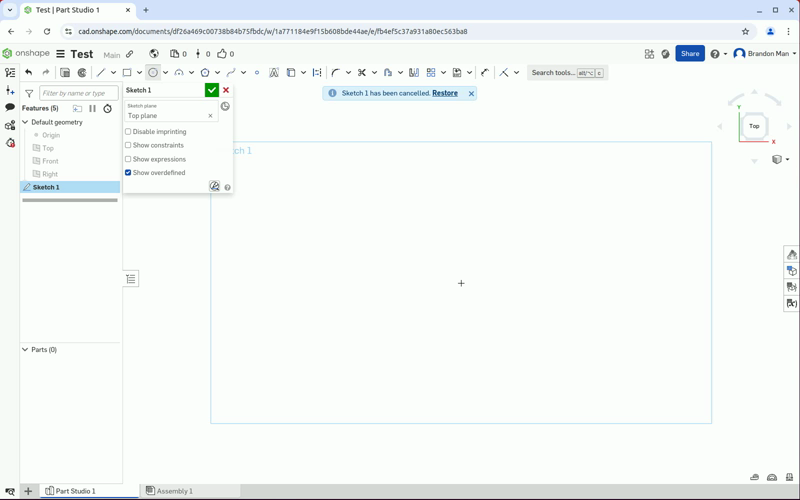
click(461, 282)
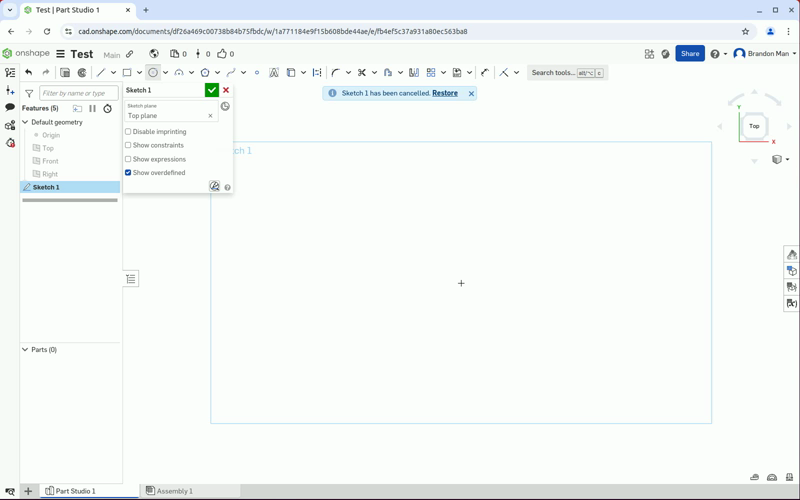
key_up(shift)
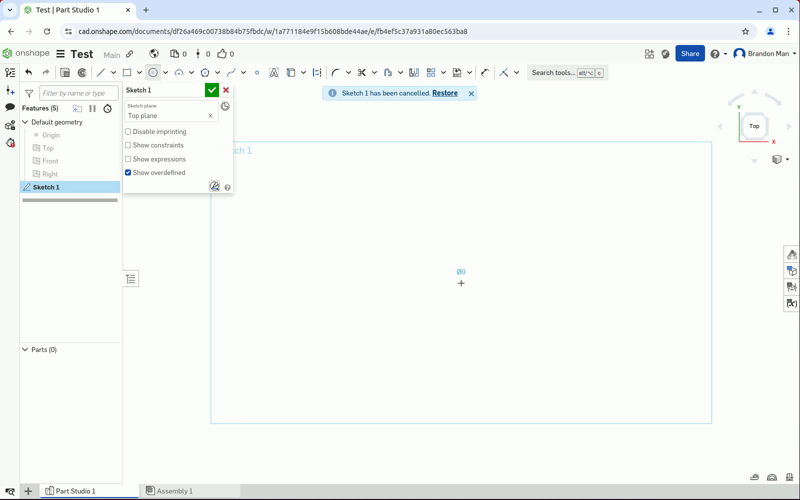
mouse_move(574, 282)
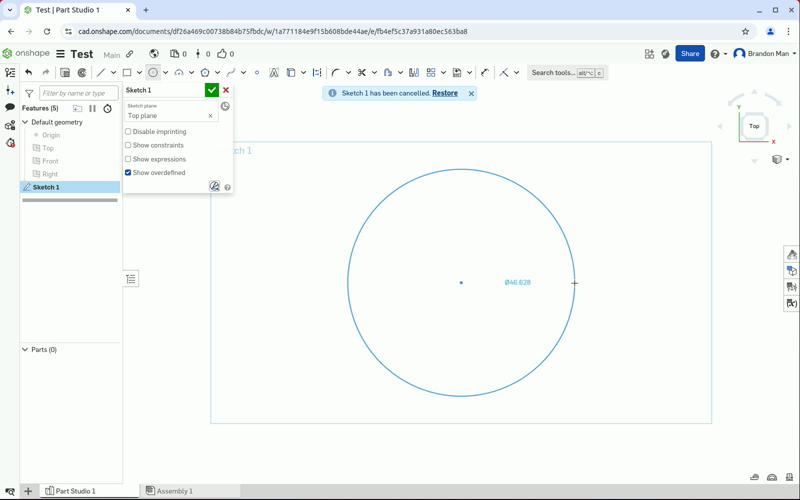
click(574, 282)
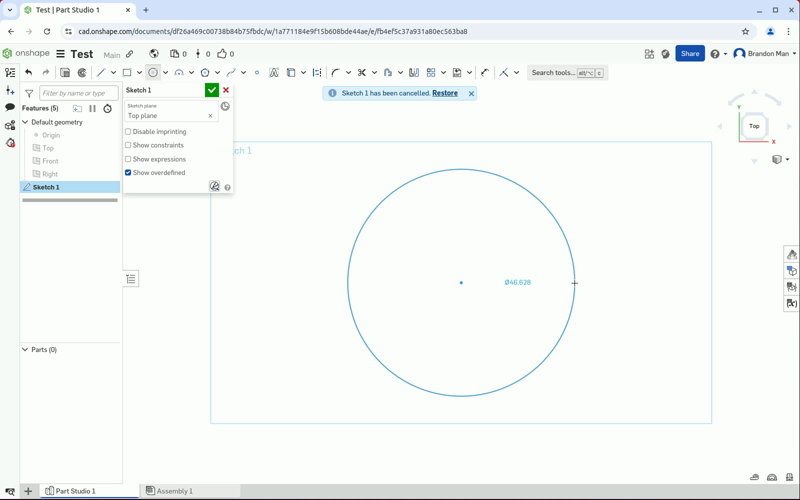
key(esc)
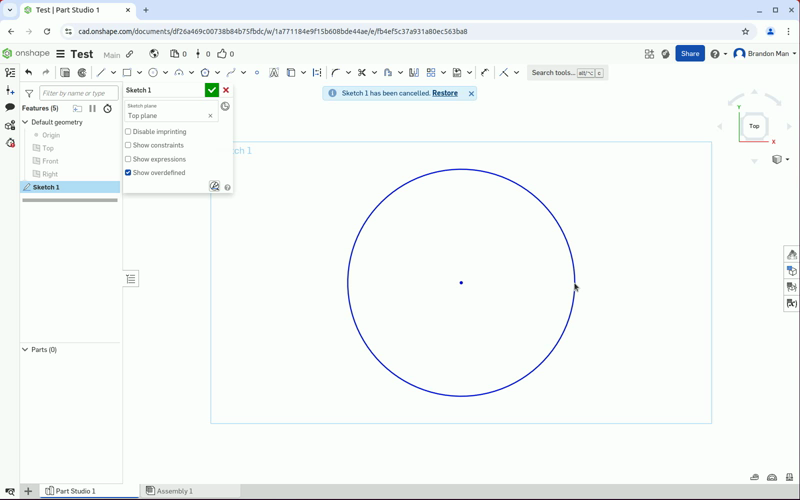
mouse_move(390, 312)
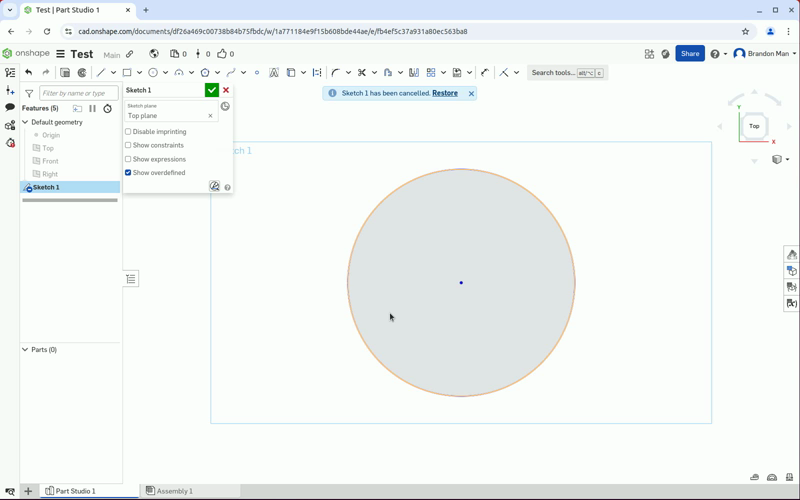
click(390, 312)
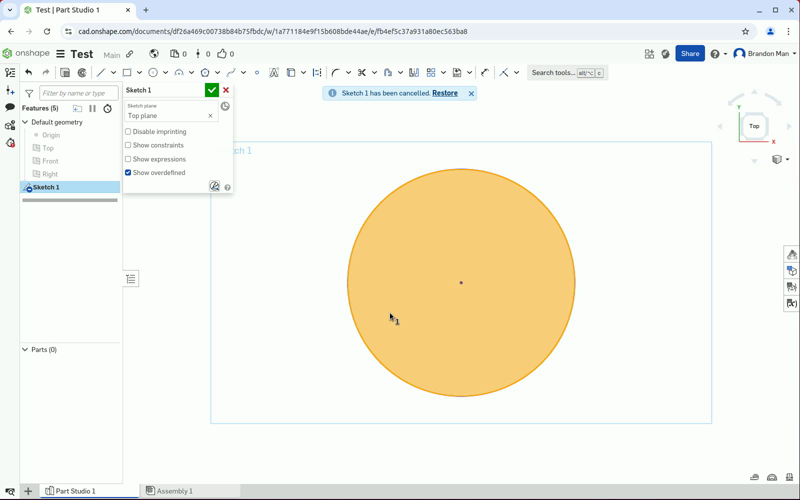
mouse_move(73, 352)
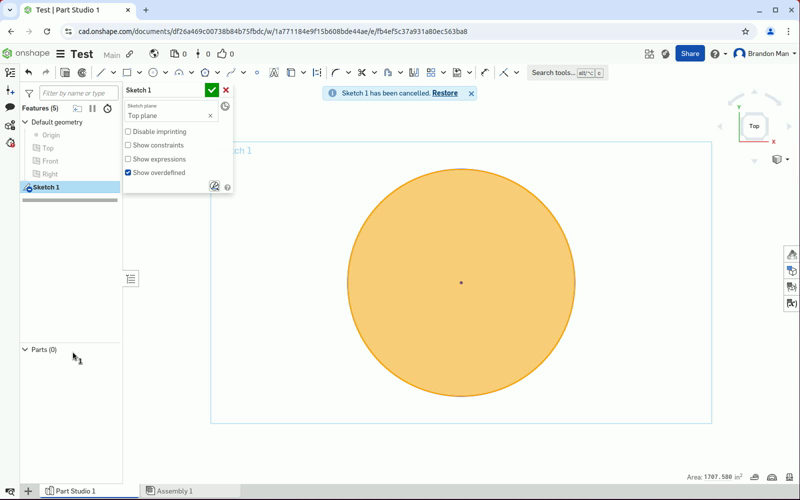
key(shift+y)
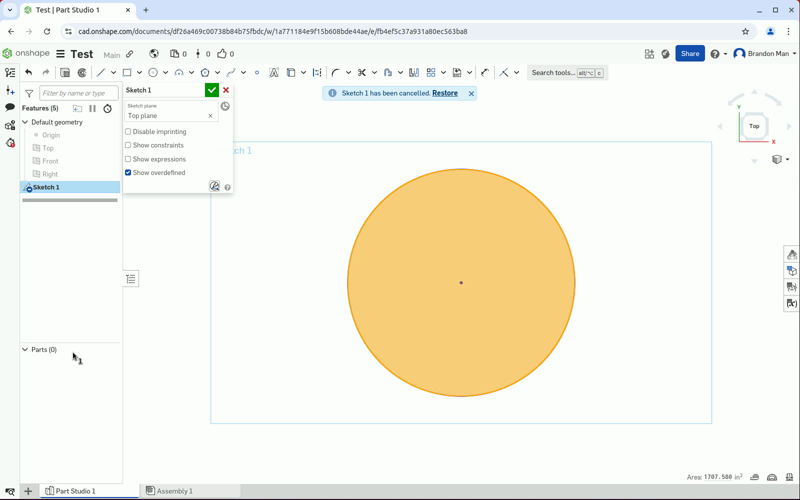
key(shift+e)
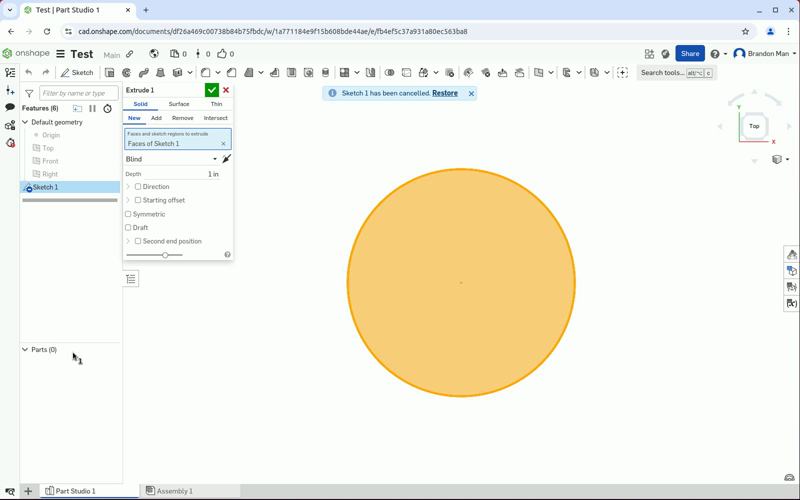
mouse_move(143, 106)
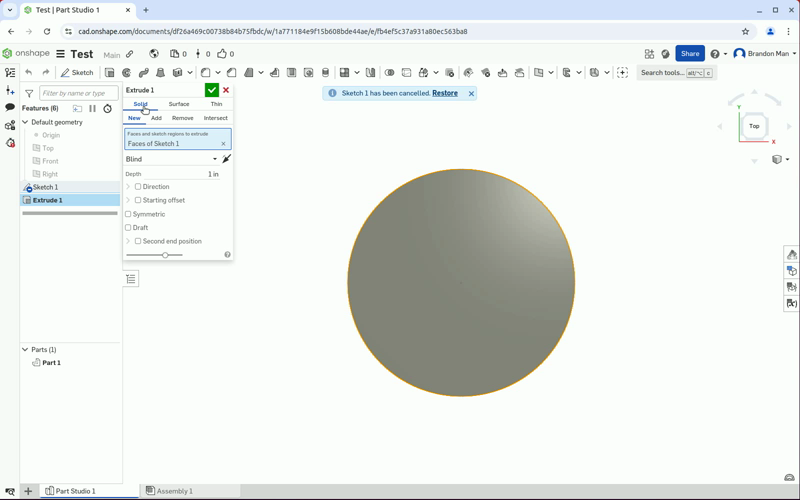
click(143, 106)
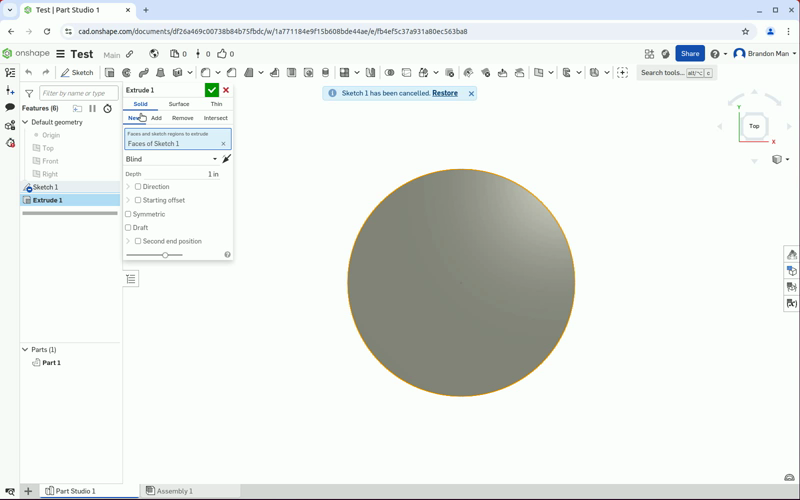
mouse_move(137, 120)
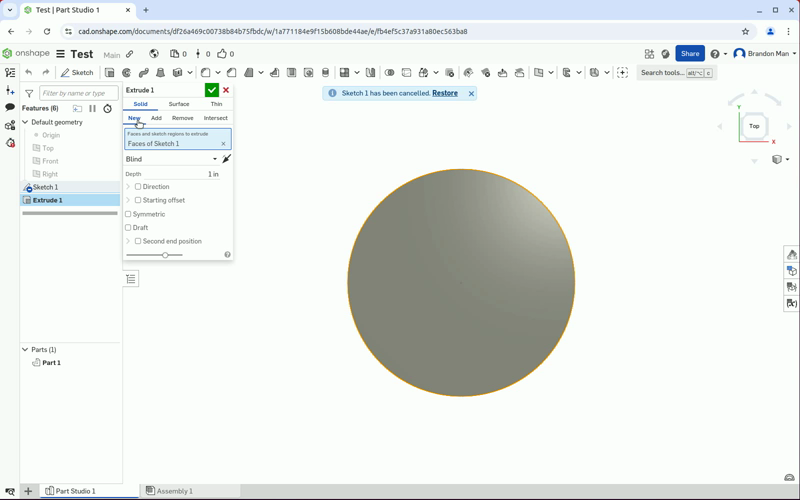
click(137, 120)
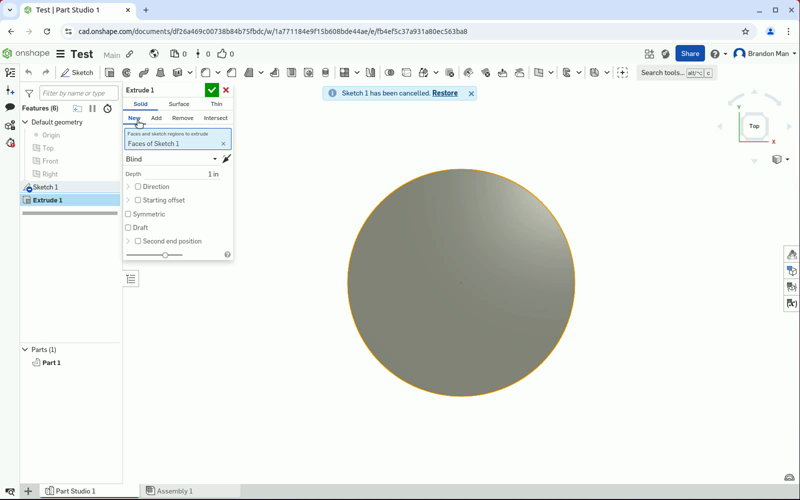
key(tab, 4)
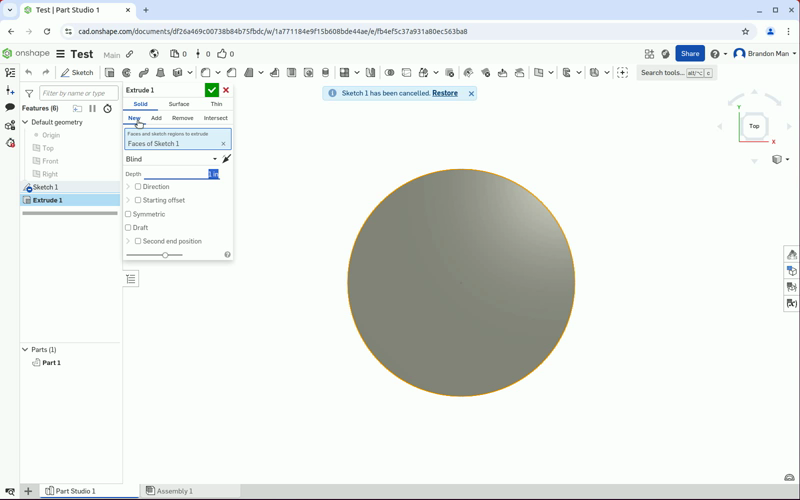
text(0.722)
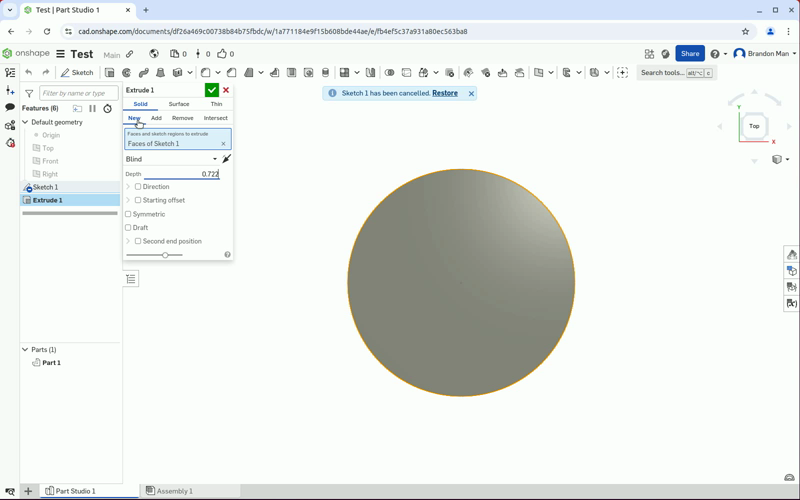
key(enter)
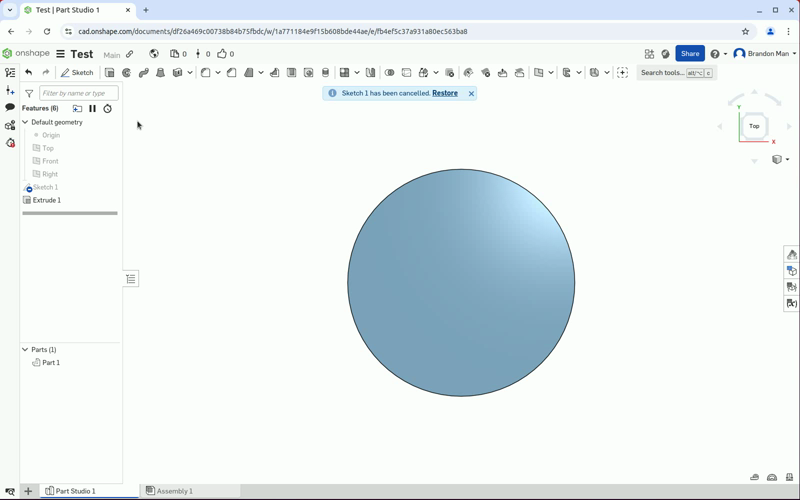
key(shift+h)
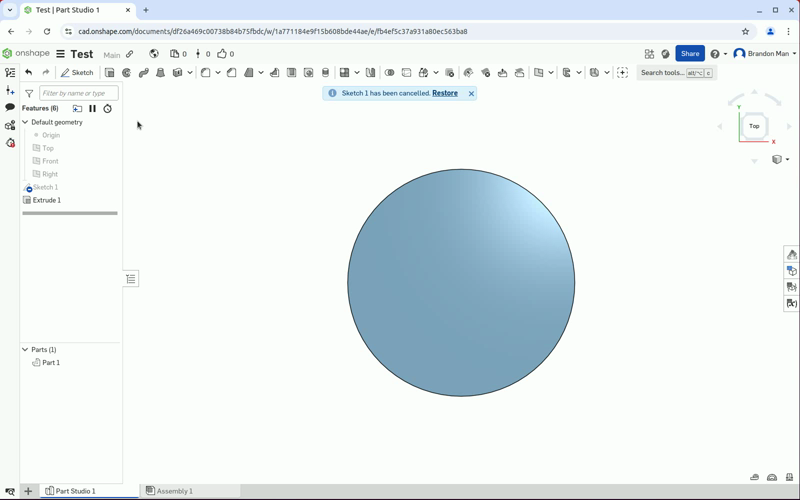
key(shift+h)
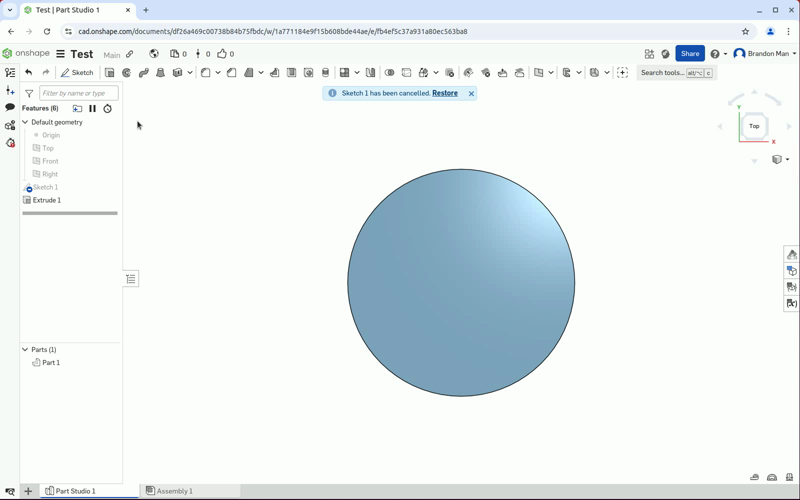
mouse_move(73, 189)
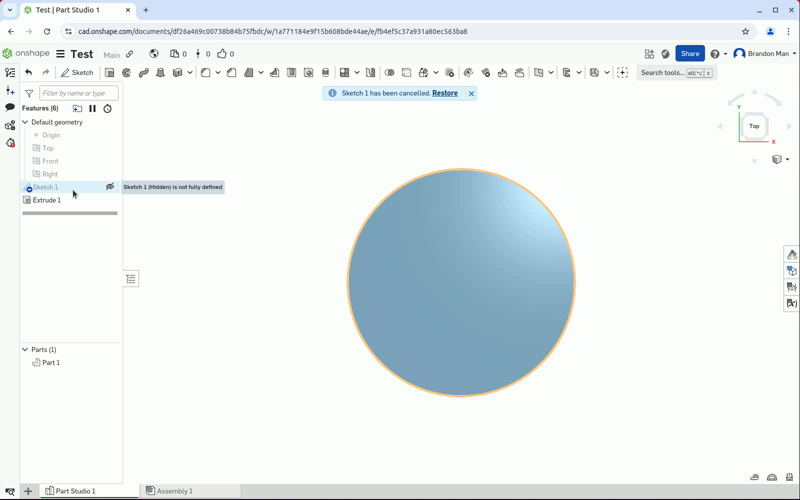
click(73, 189)
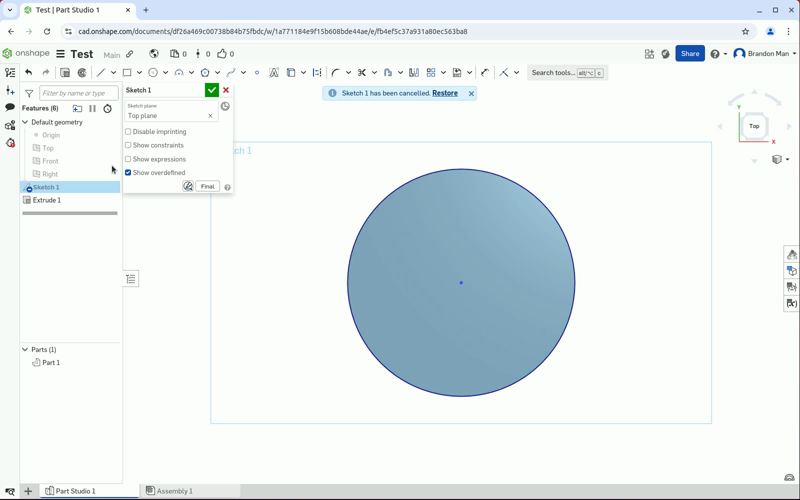
mouse_move(229, 92)
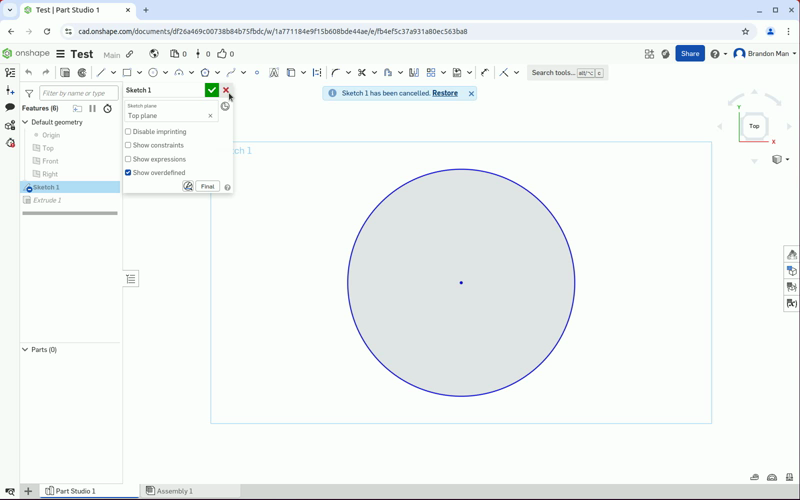
click(229, 92)
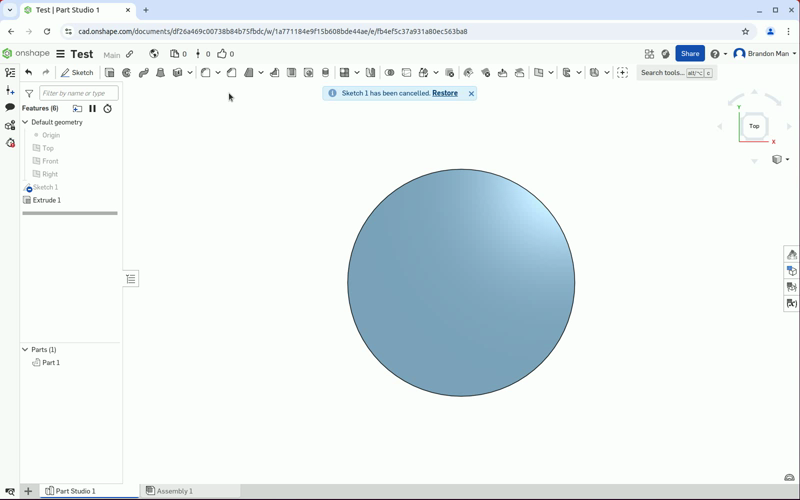
mouse_move(541, 75)
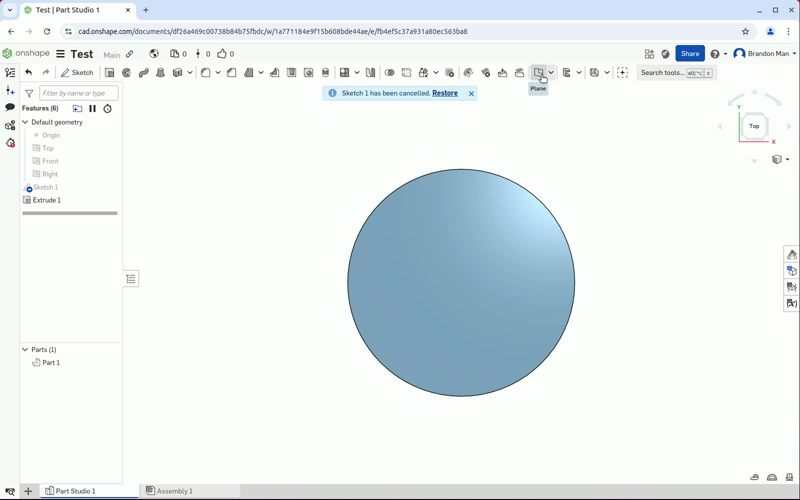
click(541, 75)
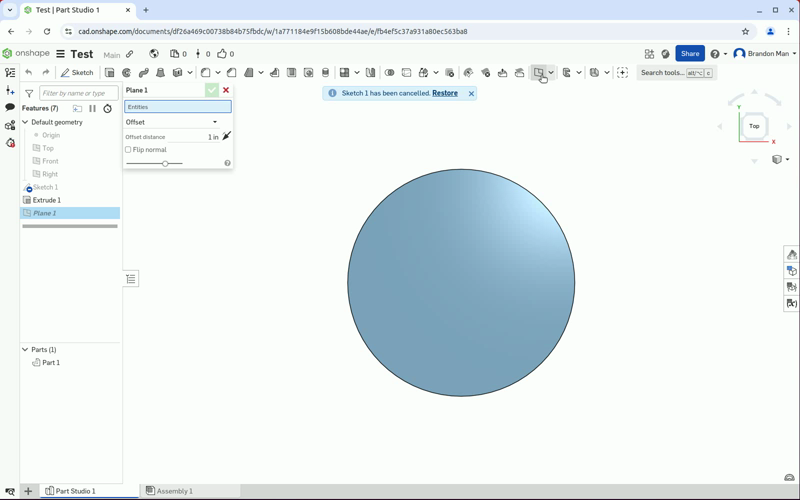
mouse_move(73, 150)
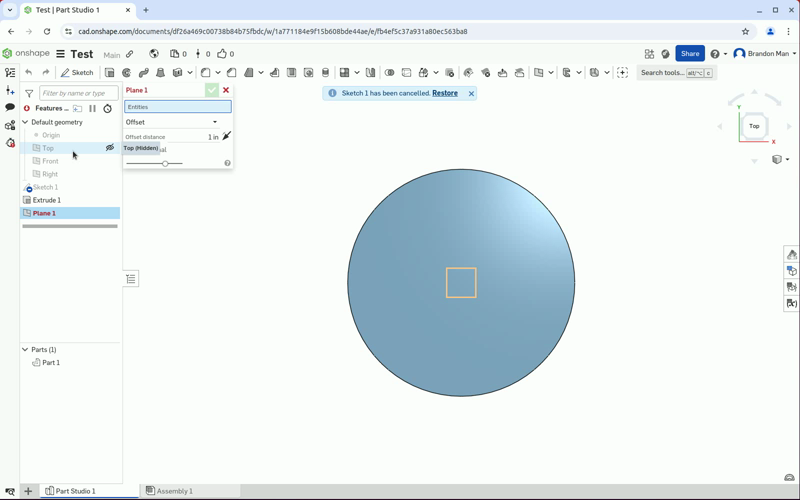
click(73, 150)
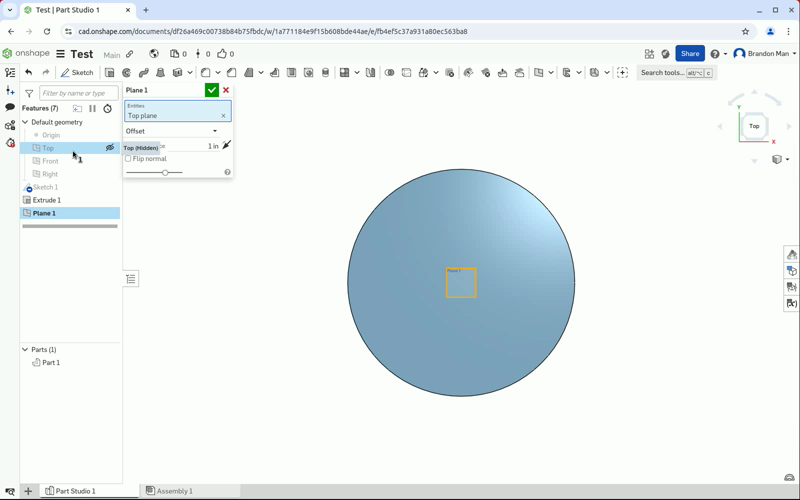
key(tab, 2)
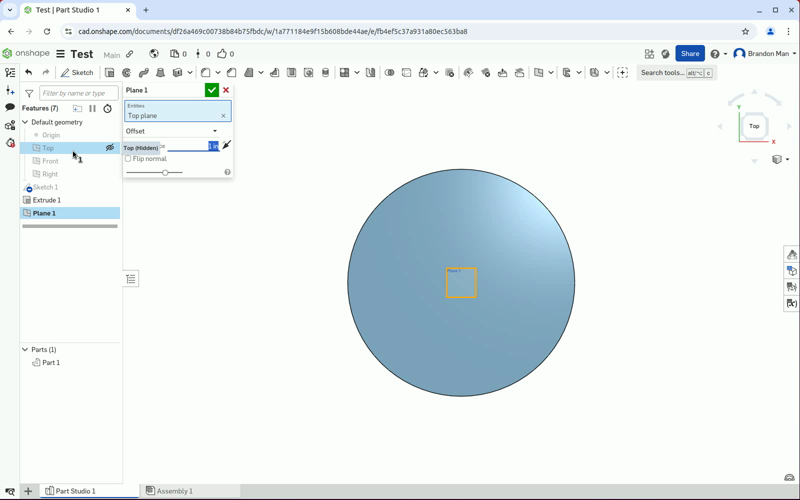
text(0.709)
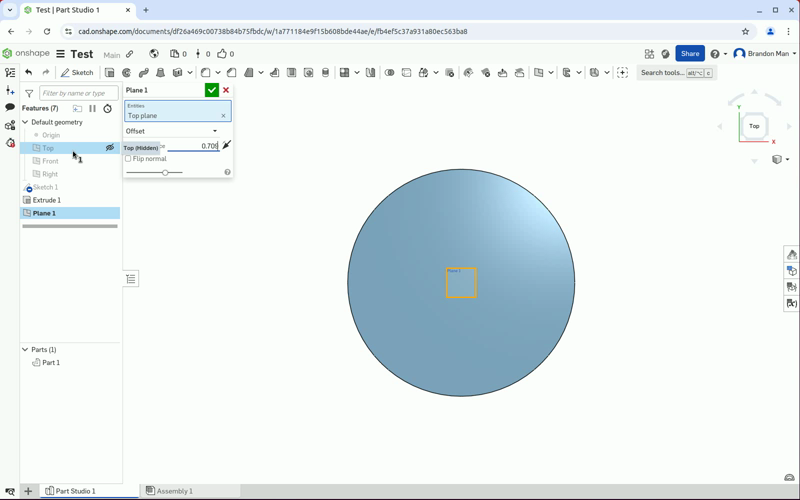
key(enter, 2)
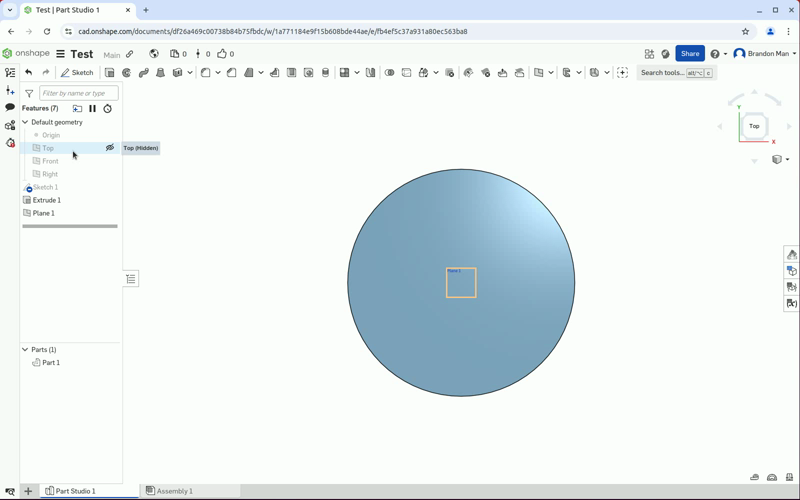
key(shift+s)
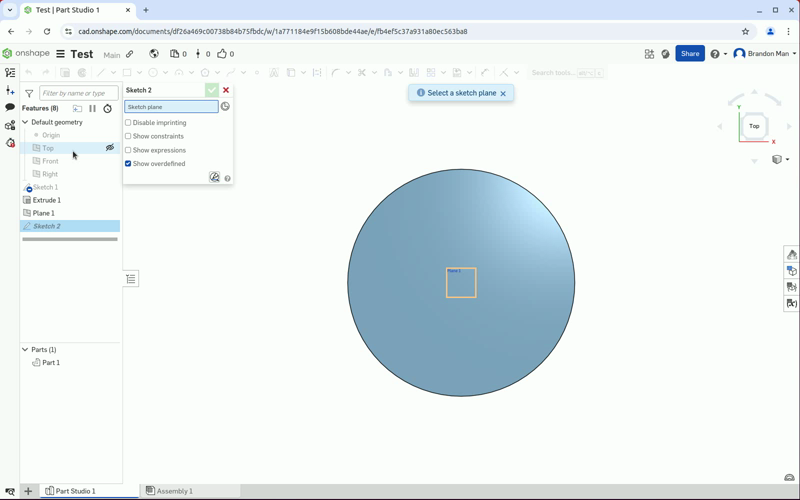
mouse_move(73, 215)
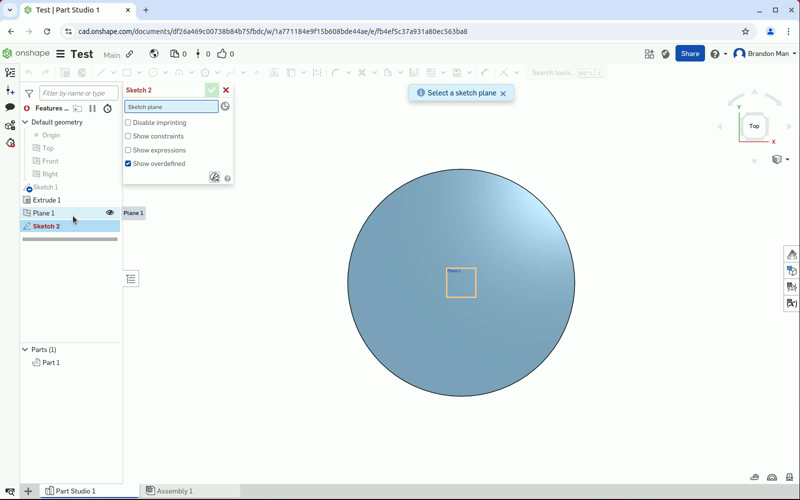
click(73, 215)
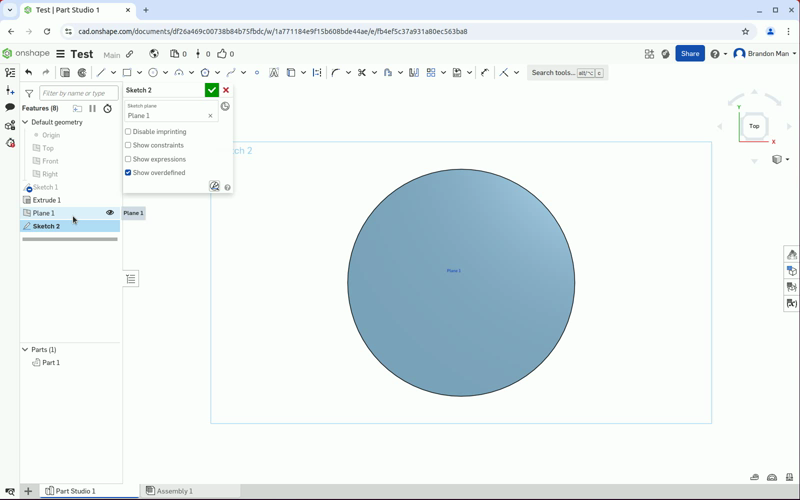
mouse_move(73, 352)
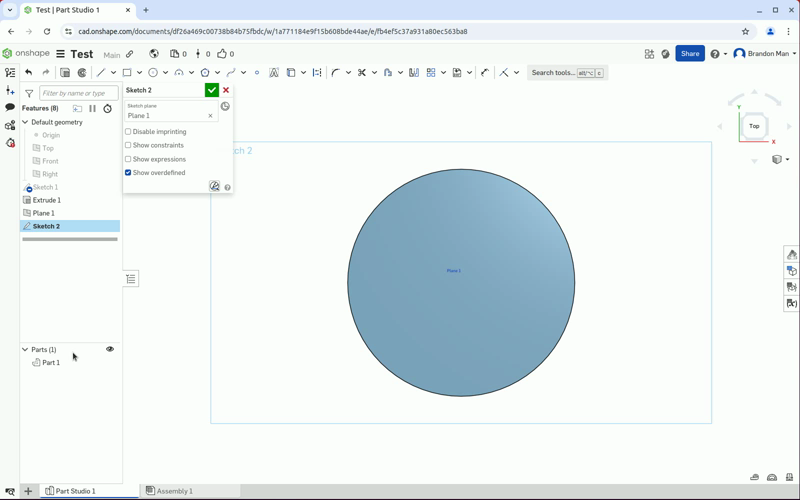
key(y)
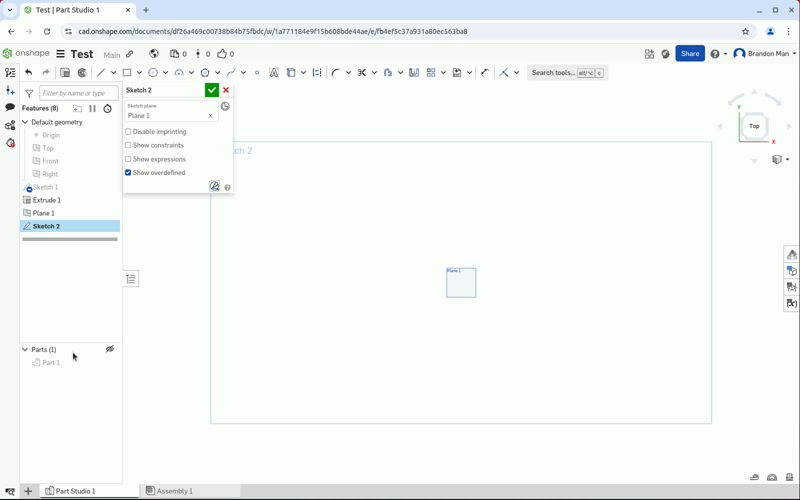
key(c)
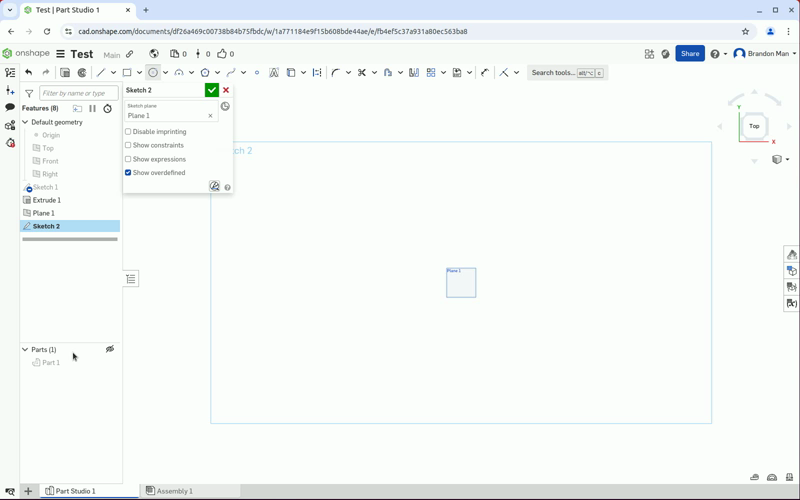
key_down(shift)
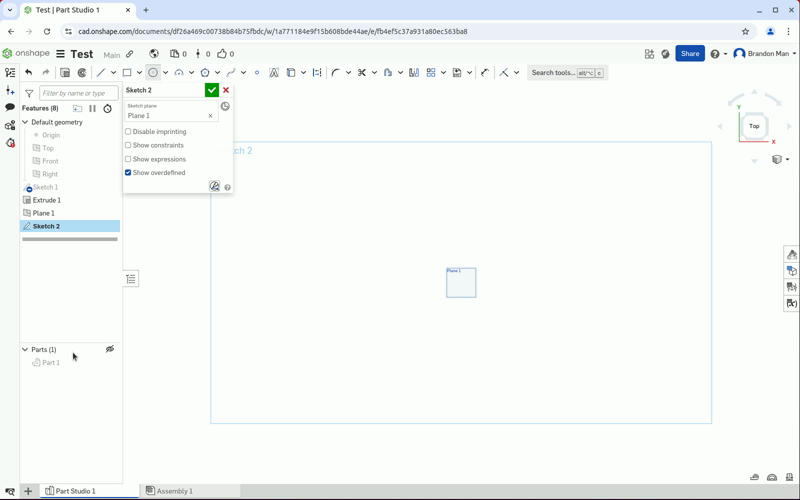
mouse_move(461, 282)
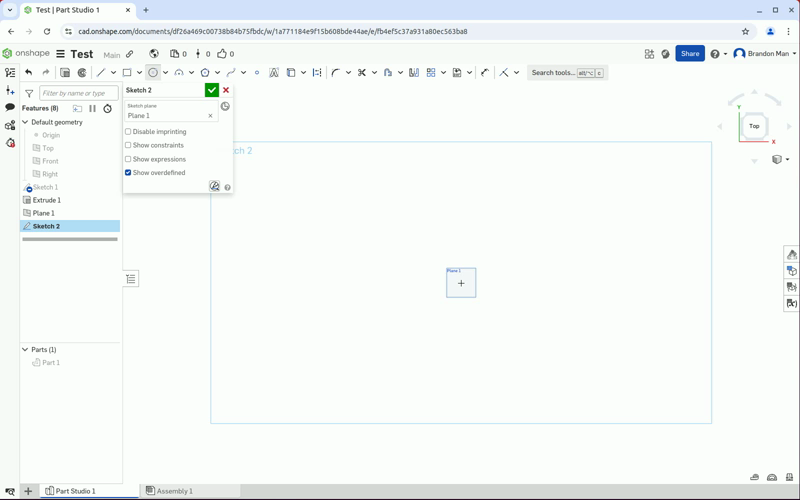
click(461, 282)
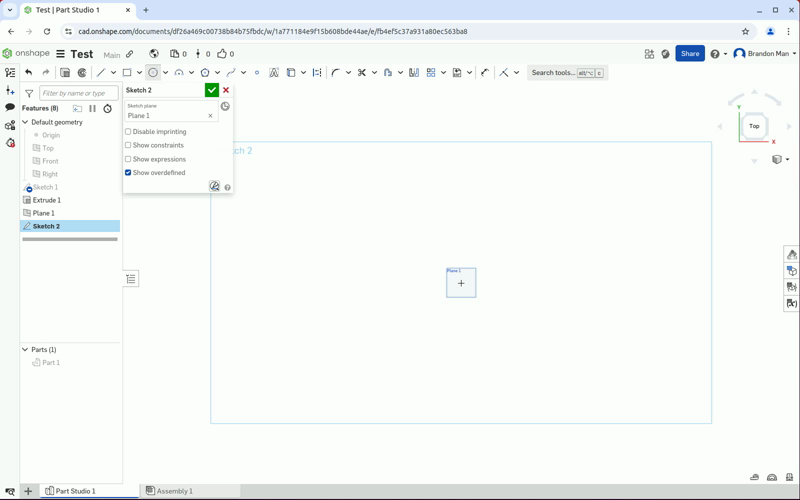
key_up(shift)
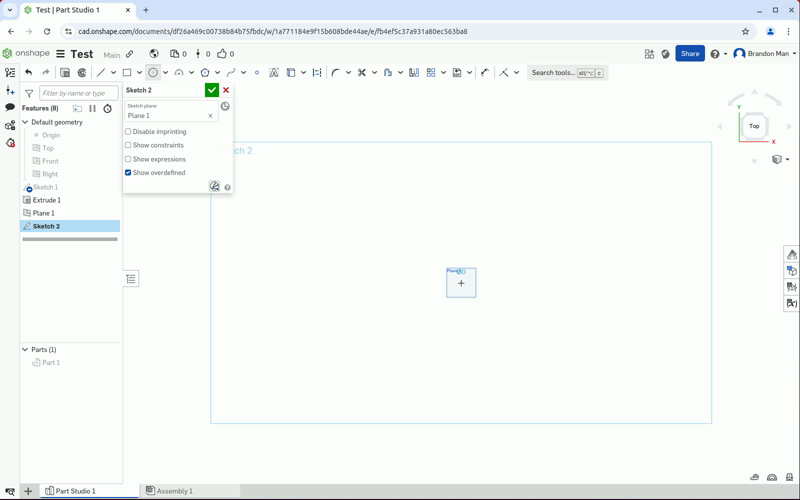
mouse_move(565, 282)
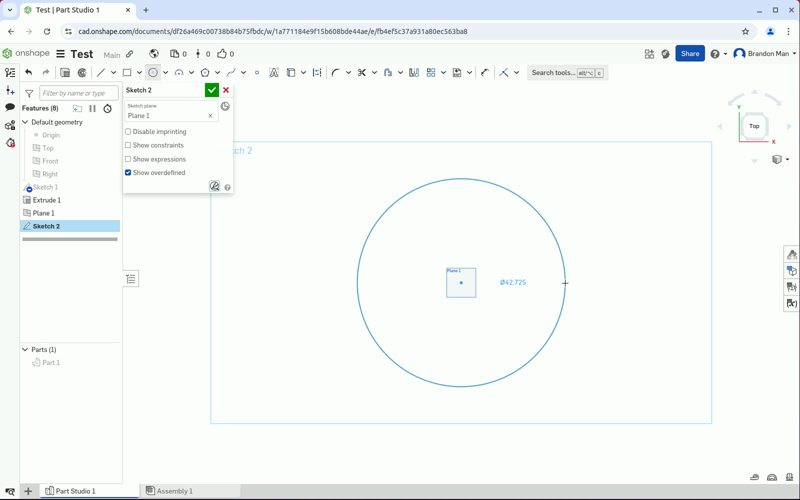
click(565, 282)
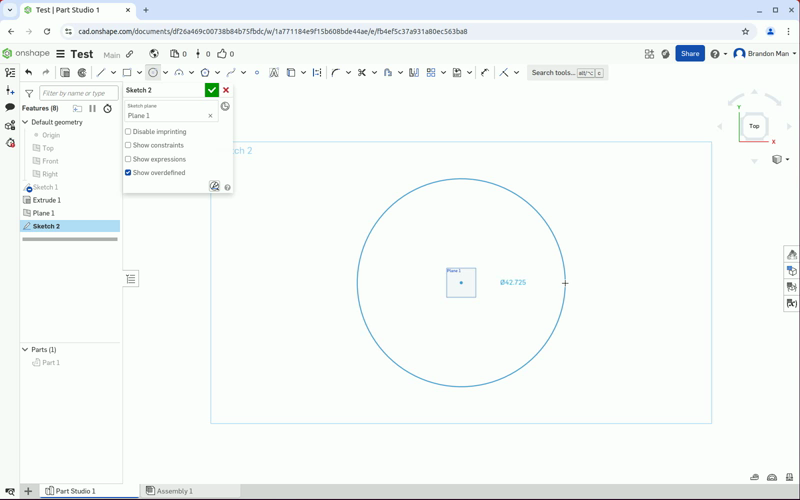
key(esc)
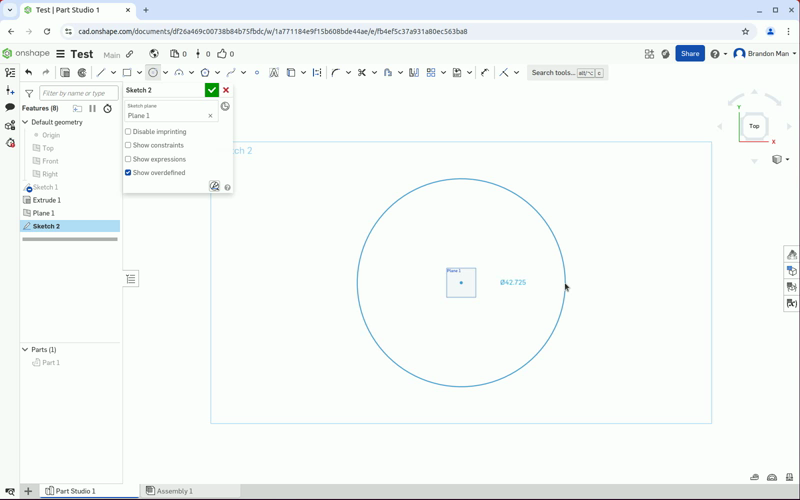
key(l)
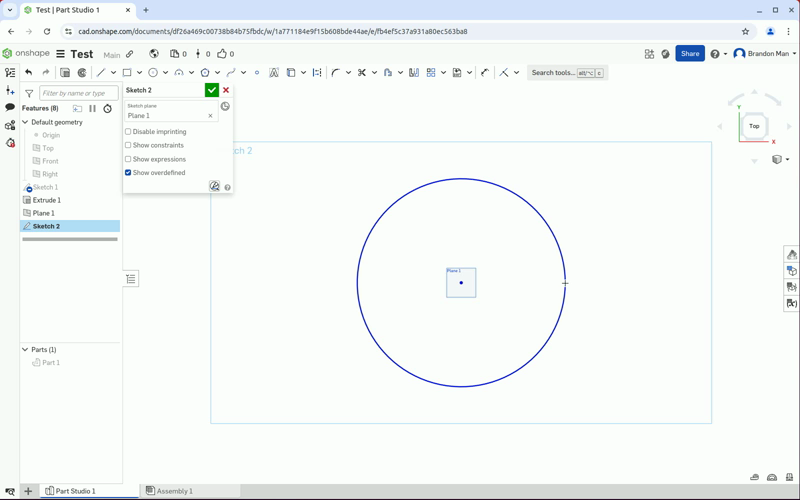
key_down(shift)
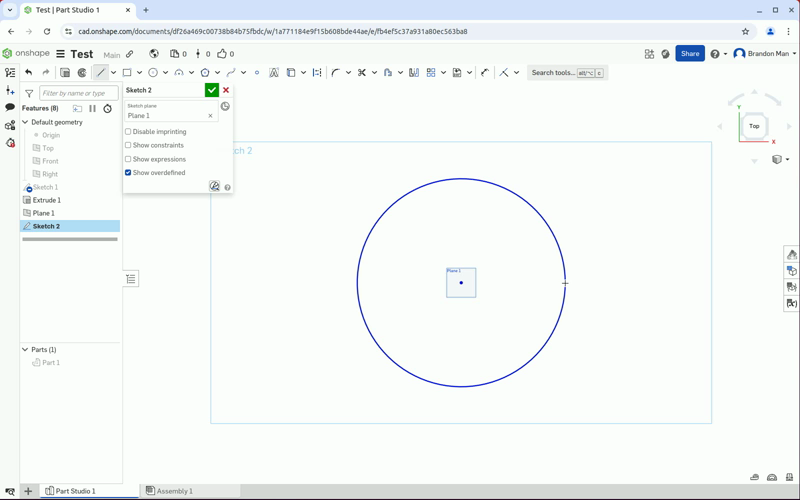
mouse_move(456, 384)
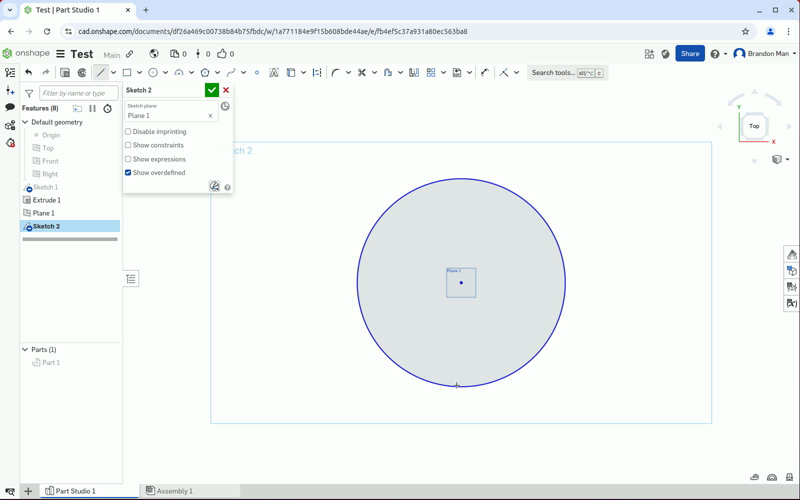
click(456, 384)
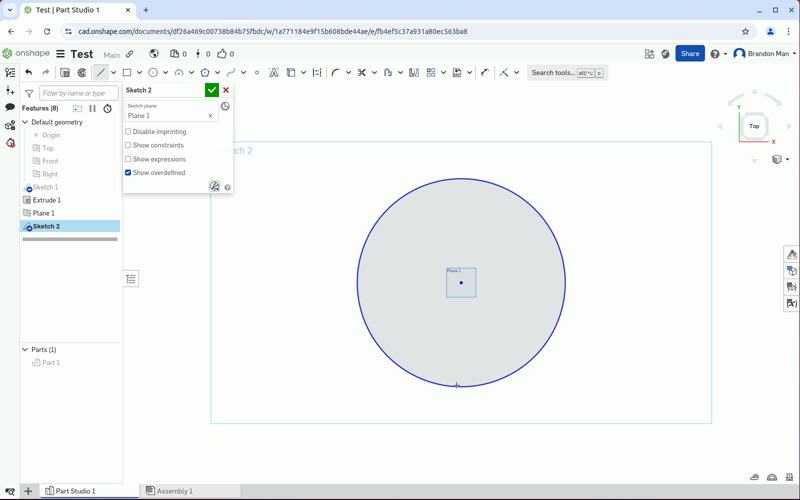
key_up(shift)
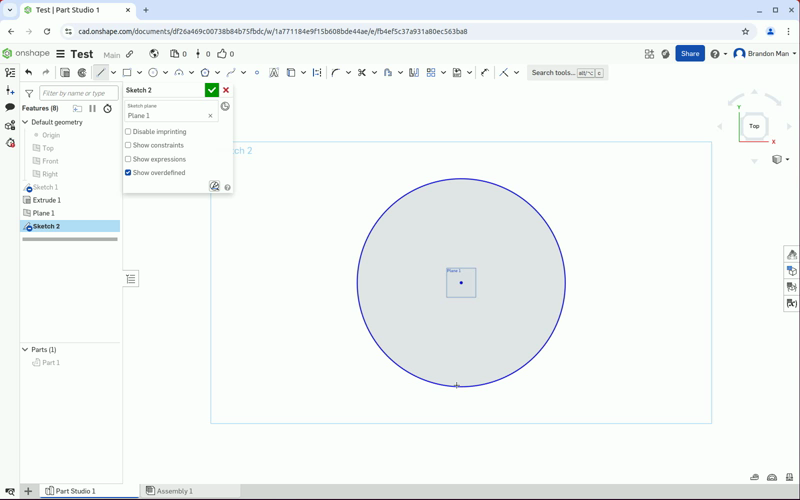
key_down(shift)
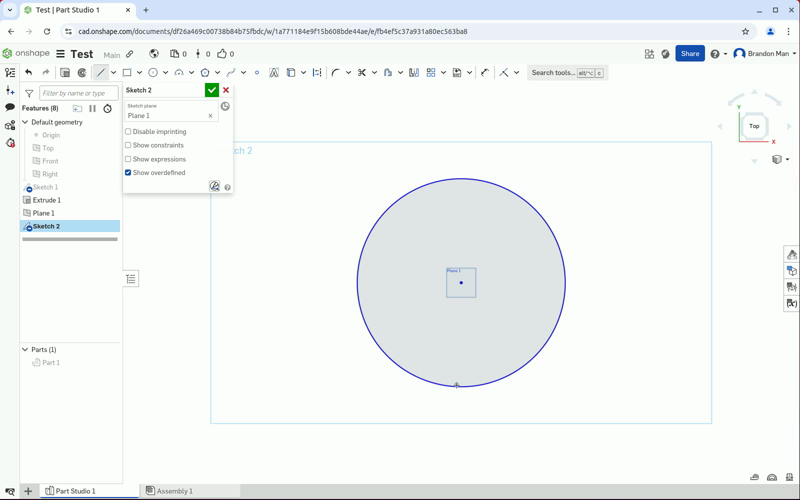
mouse_move(486, 384)
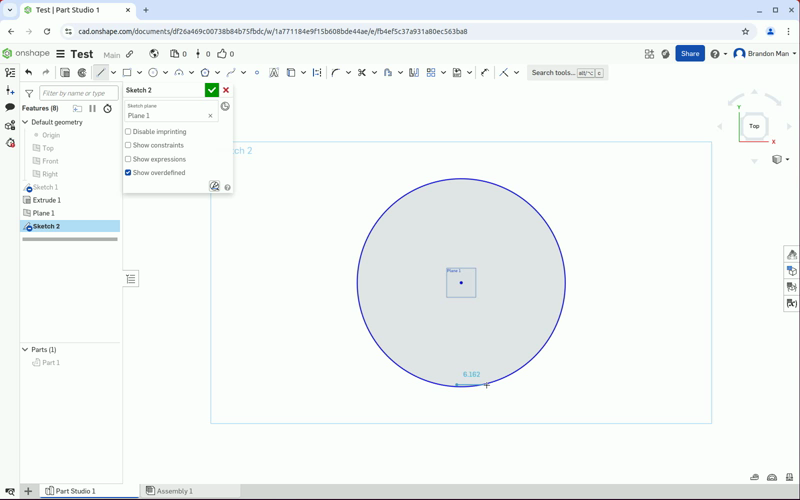
mouse_move(463, 384)
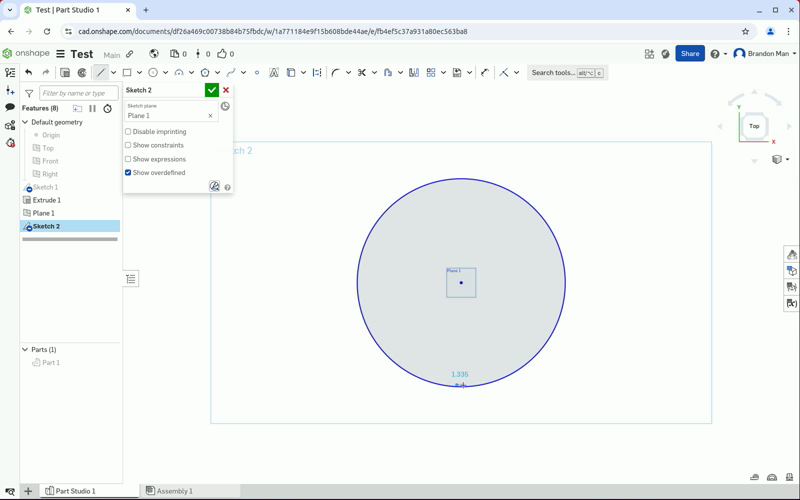
scroll(6)
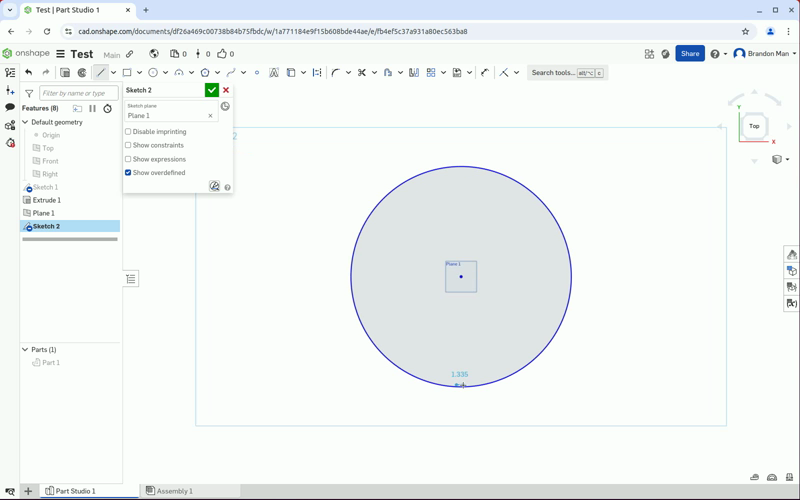
scroll(6)
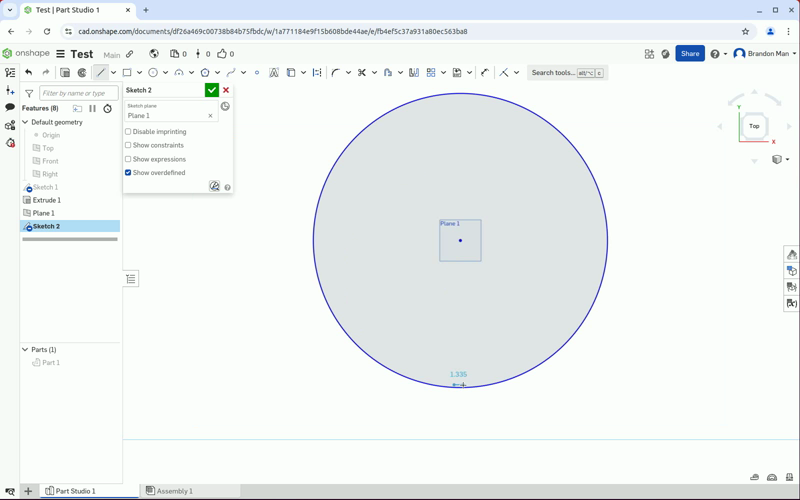
scroll(6)
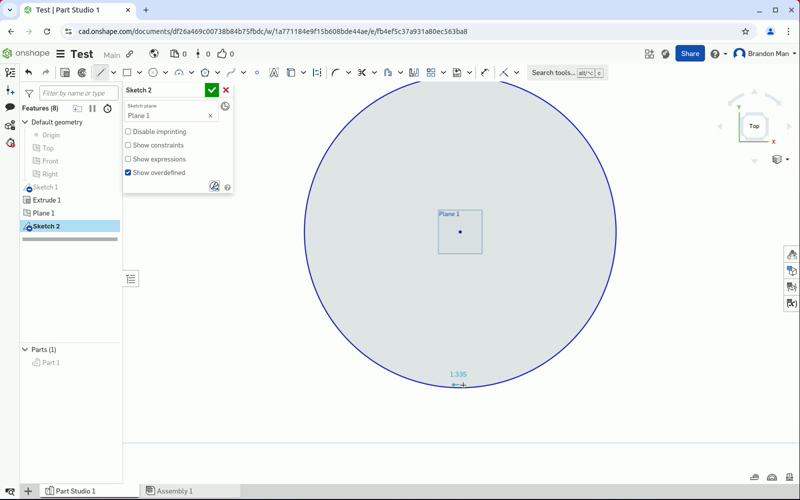
scroll(6)
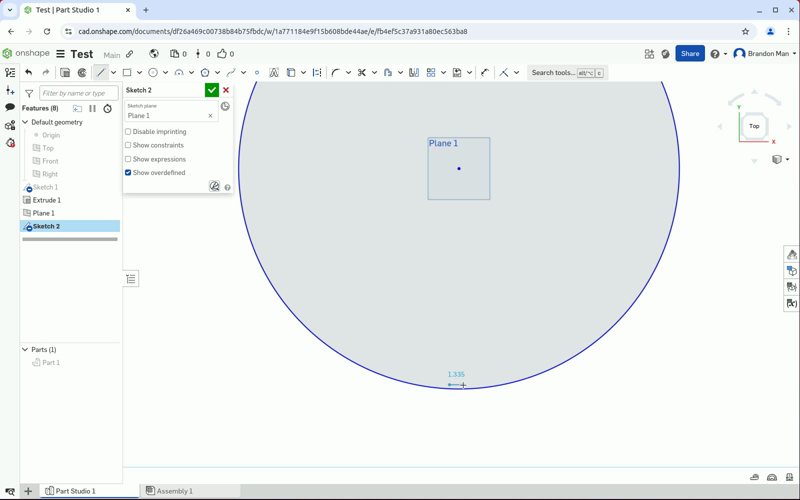
scroll(6)
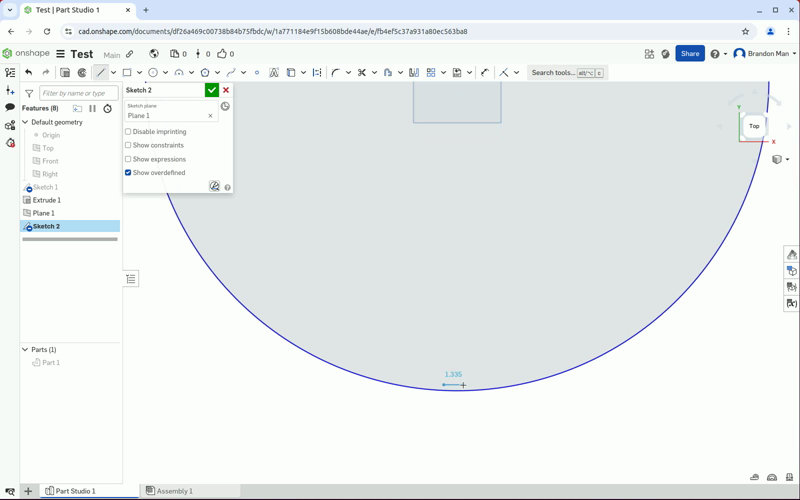
scroll(6)
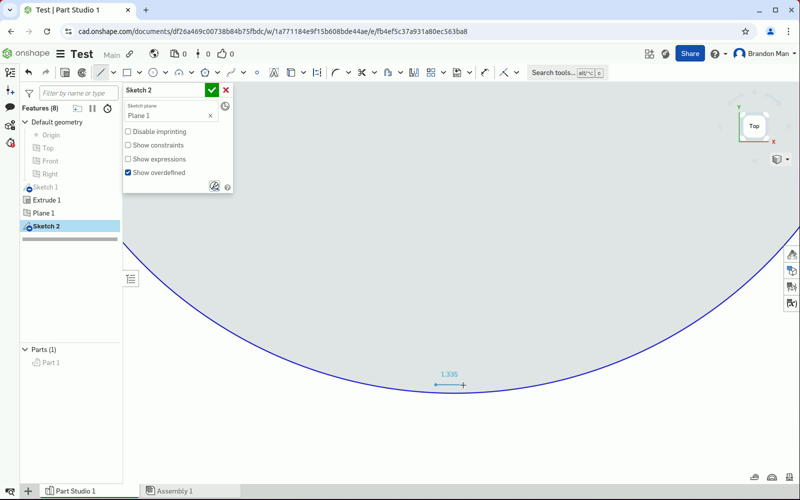
scroll(6)
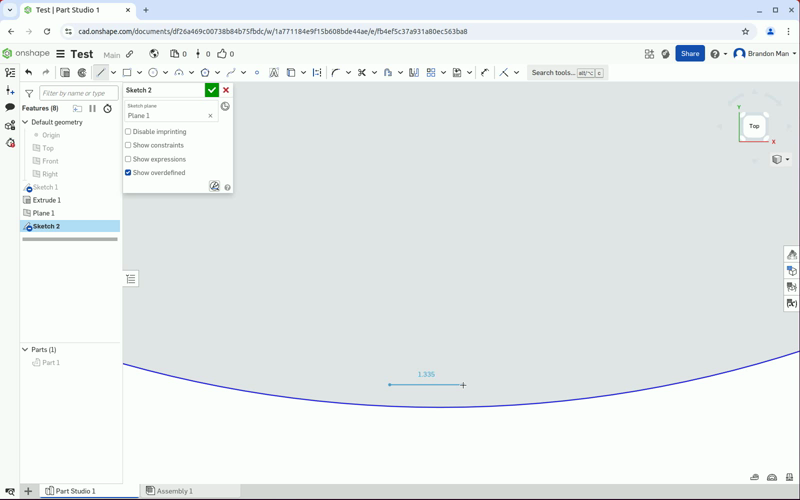
click(463, 384)
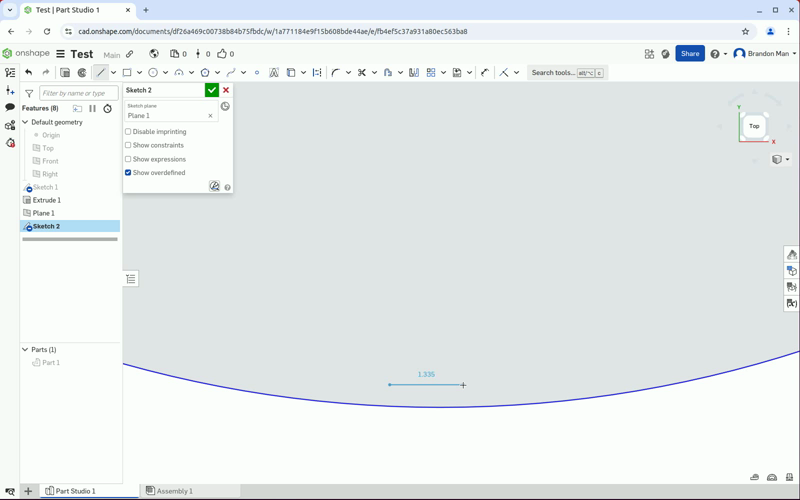
scroll(-6)
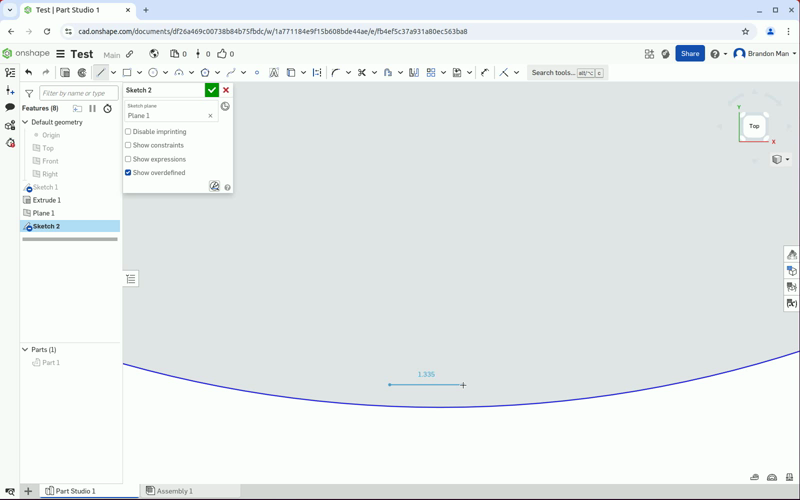
scroll(-6)
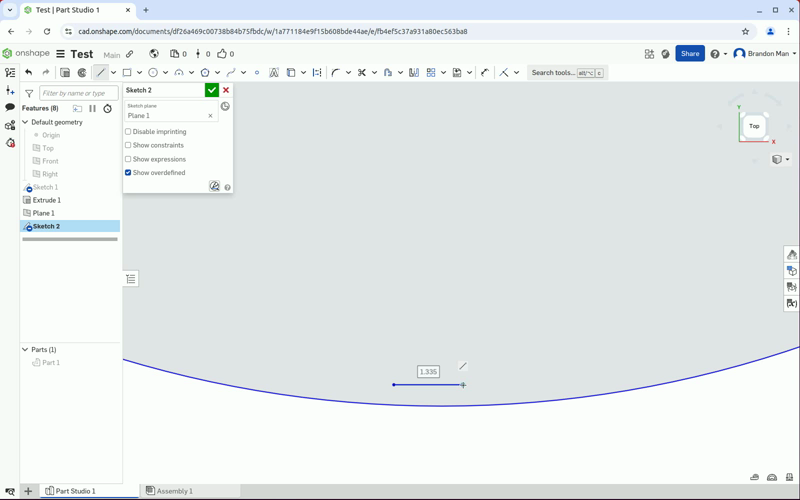
scroll(-6)
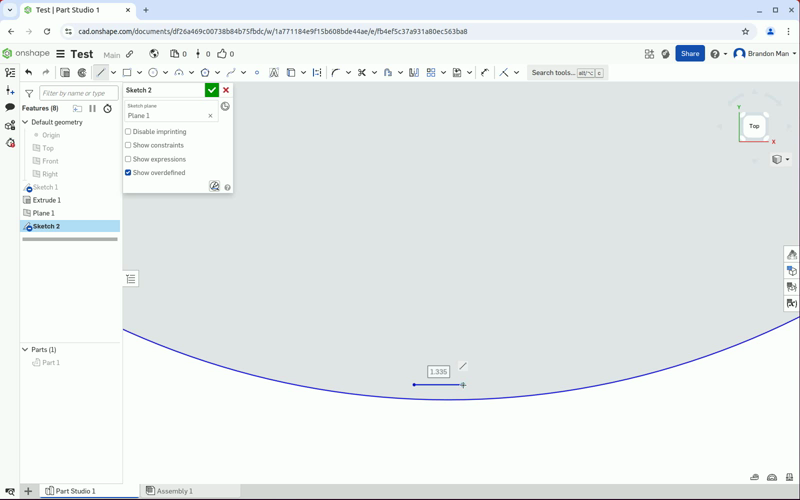
scroll(-6)
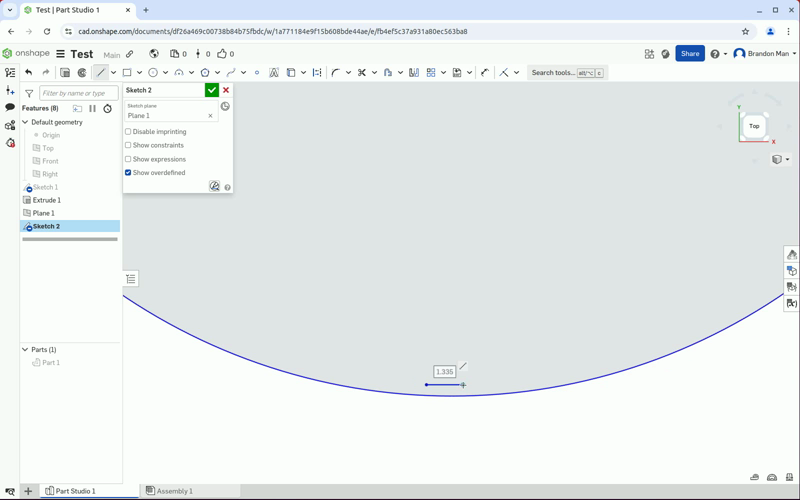
scroll(-6)
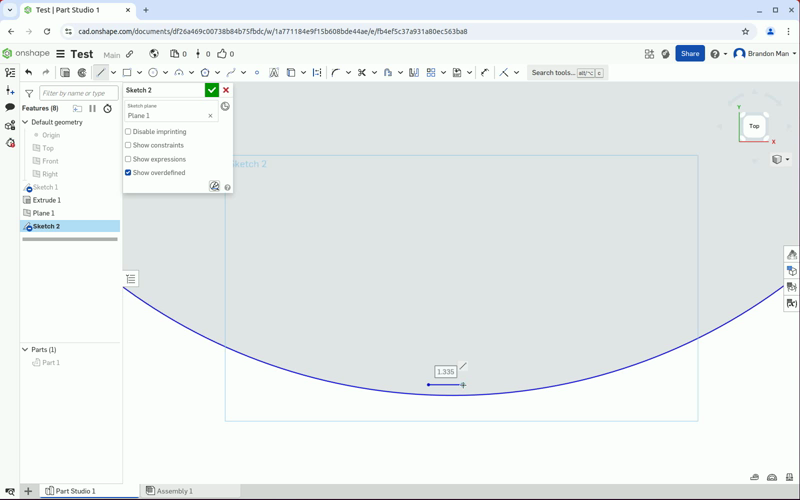
scroll(-6)
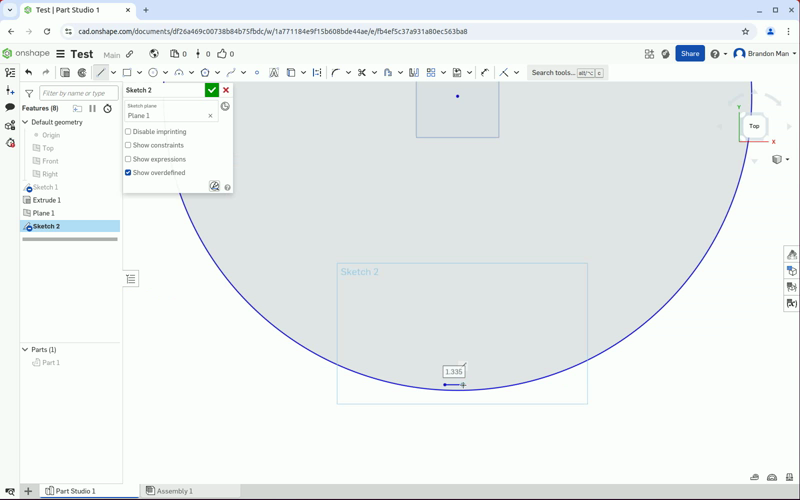
scroll(-6)
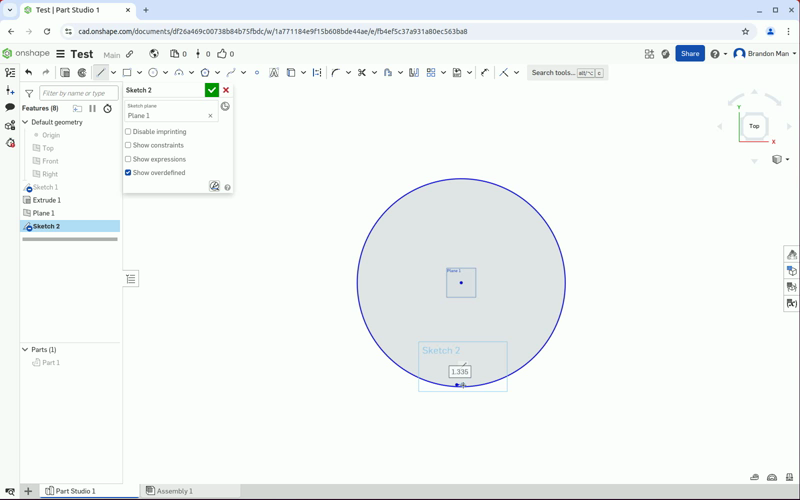
key_up(shift)
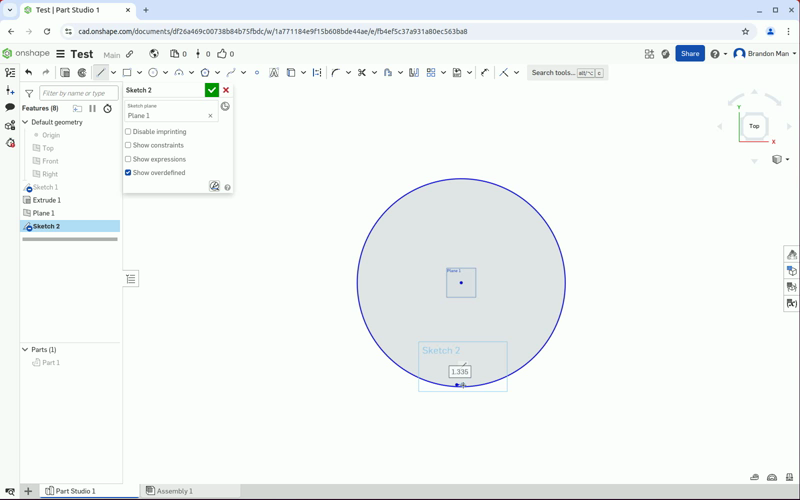
key_down(shift)
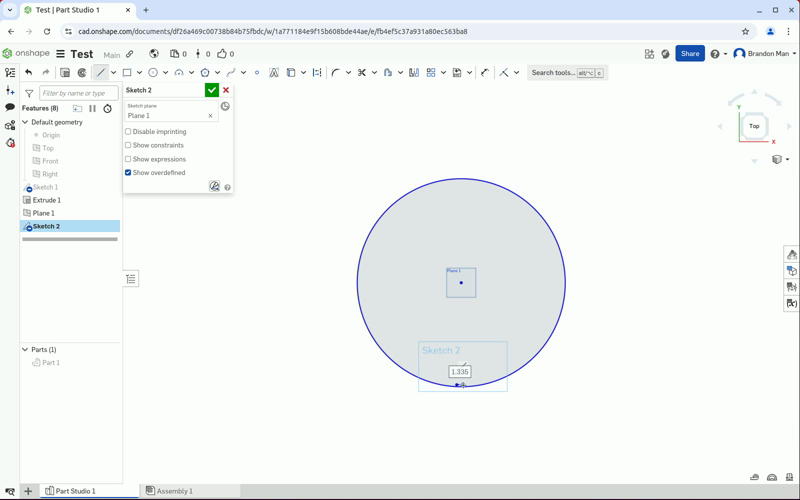
mouse_move(493, 384)
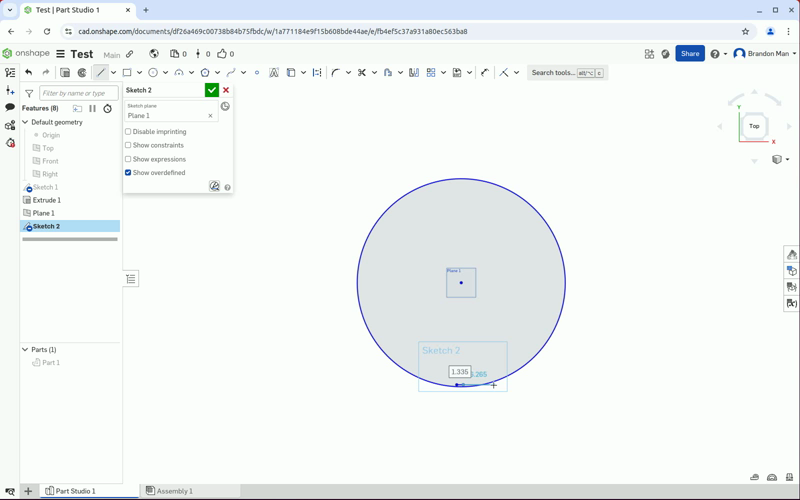
mouse_move(463, 375)
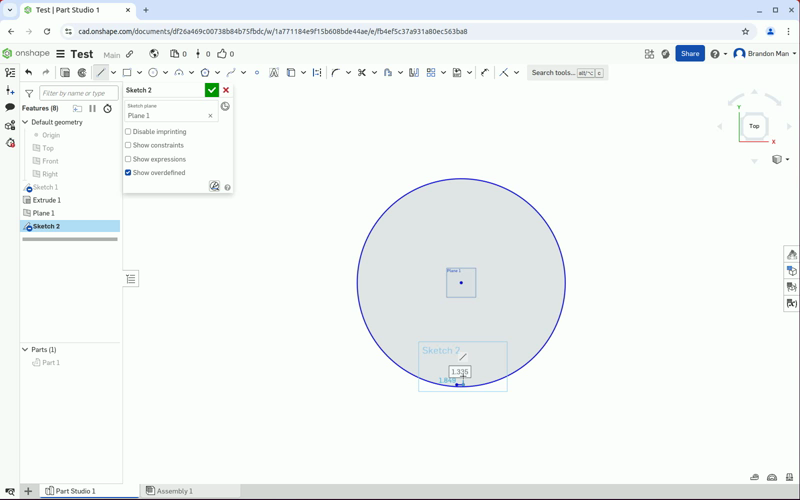
click(463, 375)
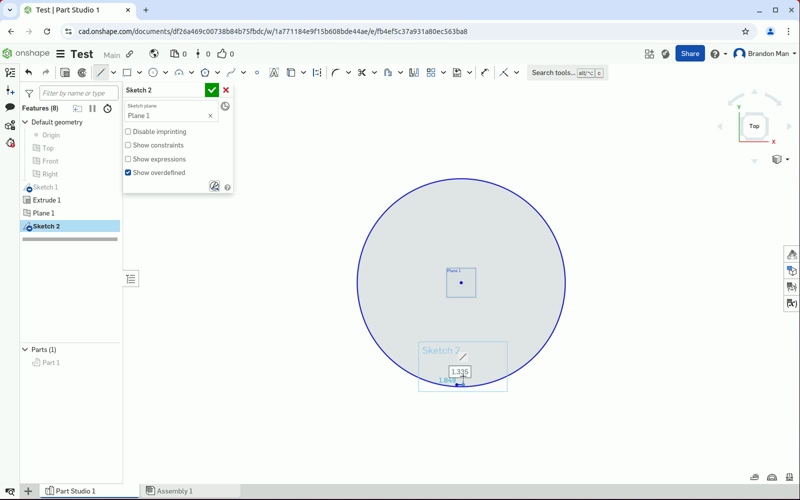
key_up(shift)
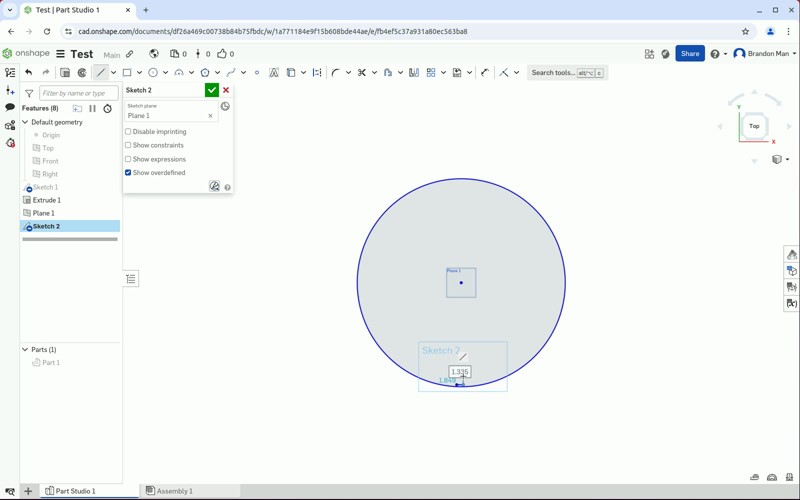
key_down(shift)
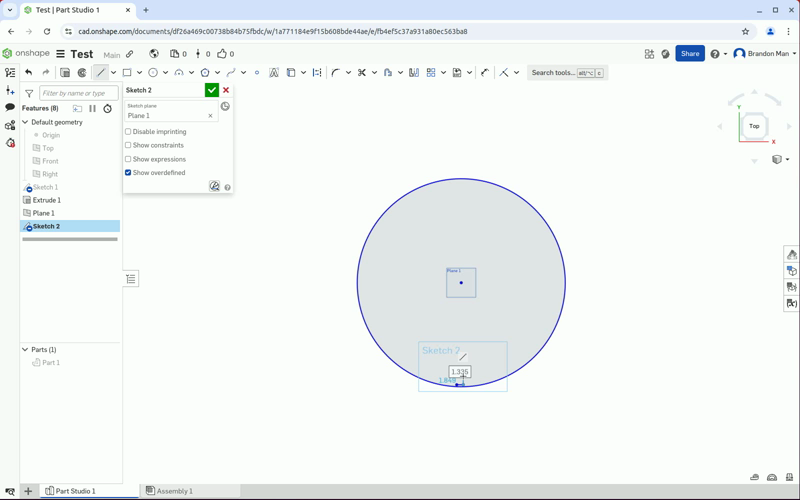
mouse_move(493, 375)
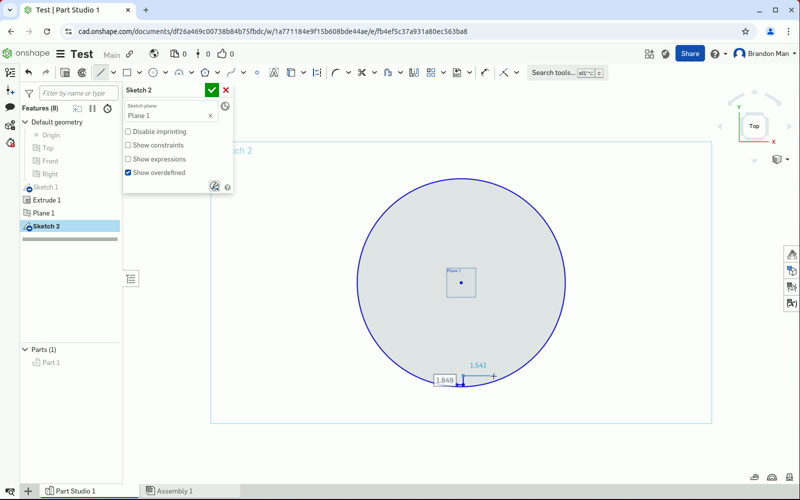
mouse_move(456, 375)
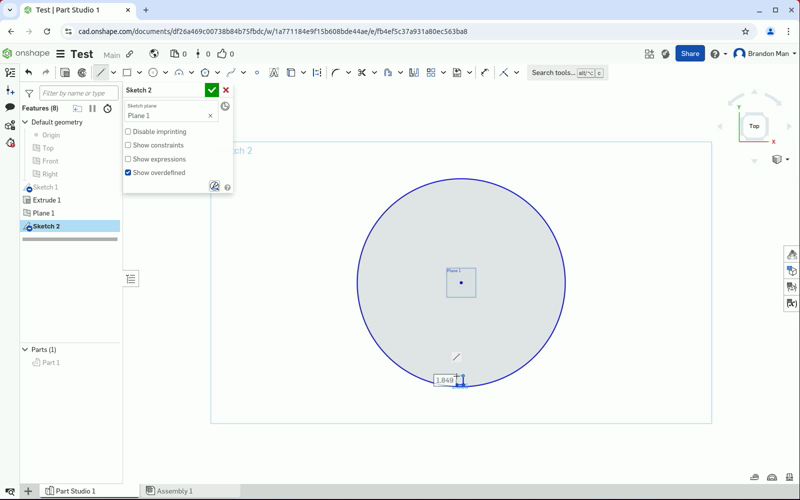
scroll(6)
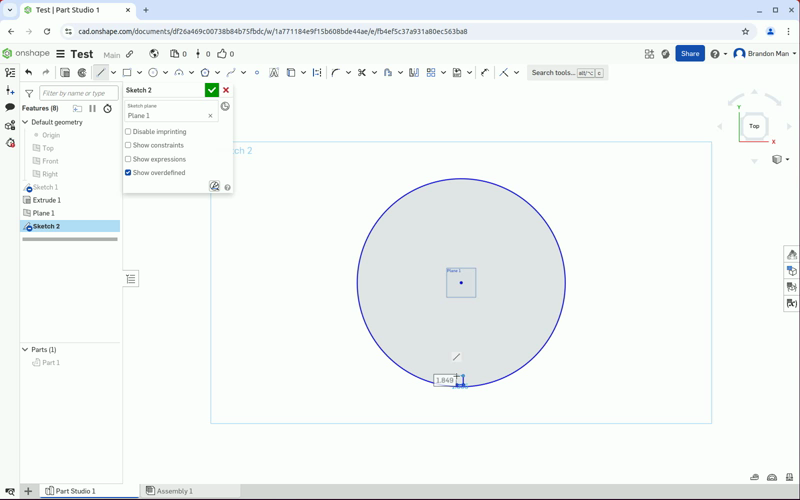
scroll(6)
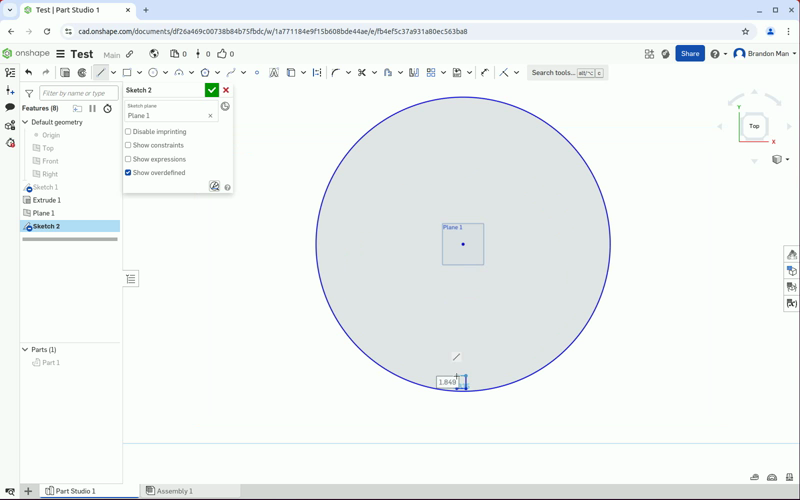
scroll(6)
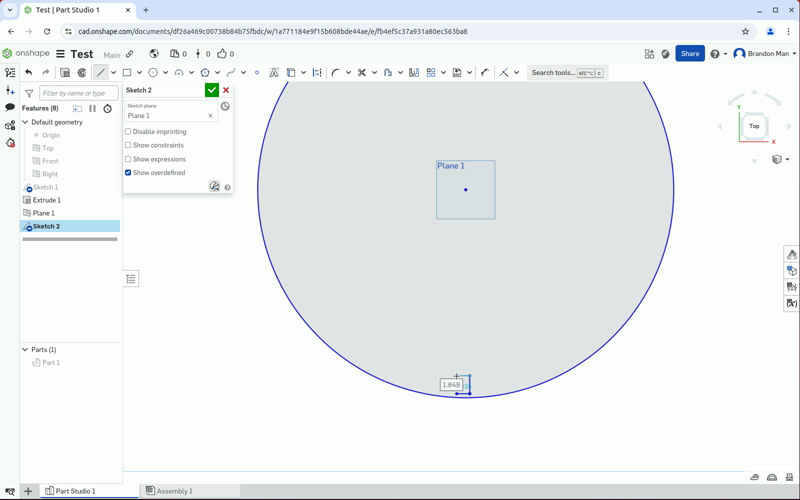
scroll(6)
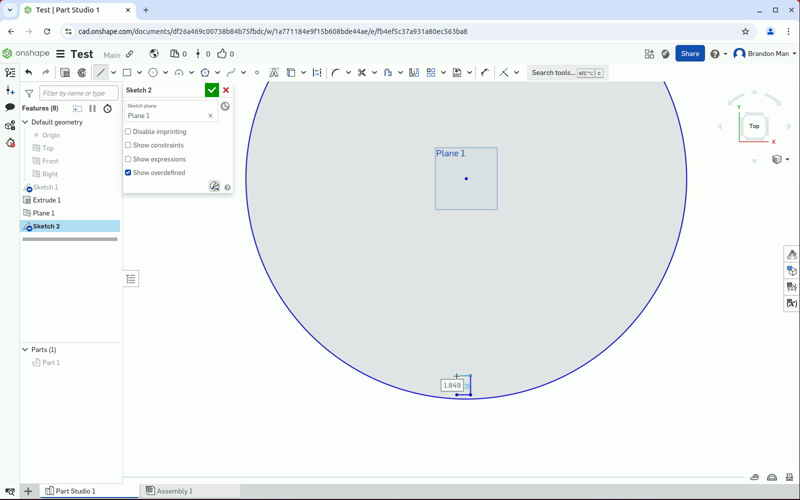
scroll(6)
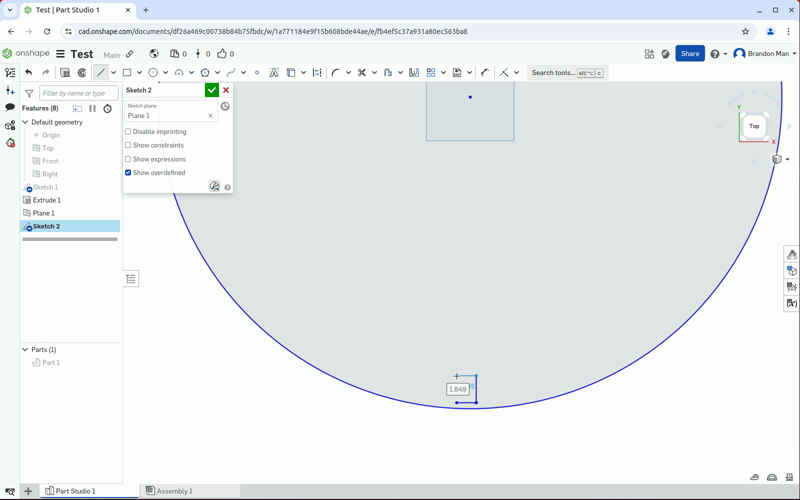
scroll(6)
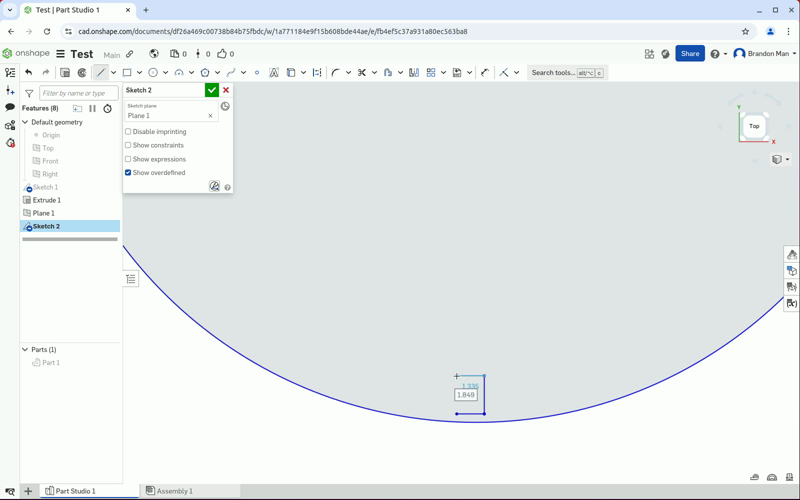
scroll(6)
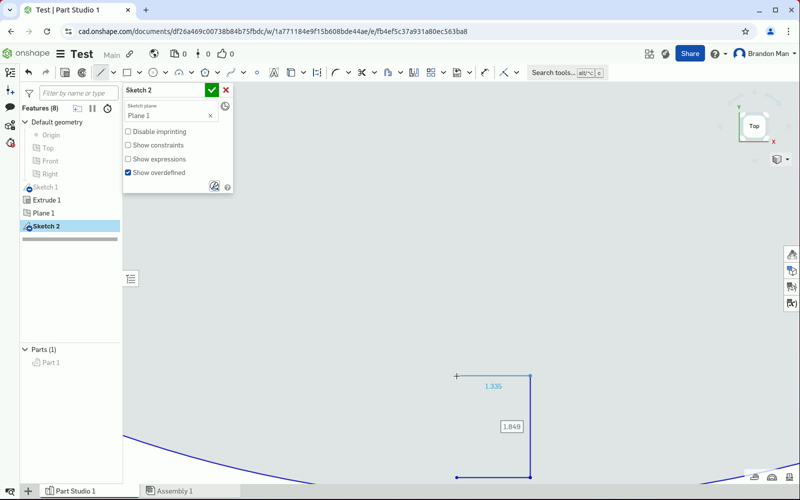
click(456, 375)
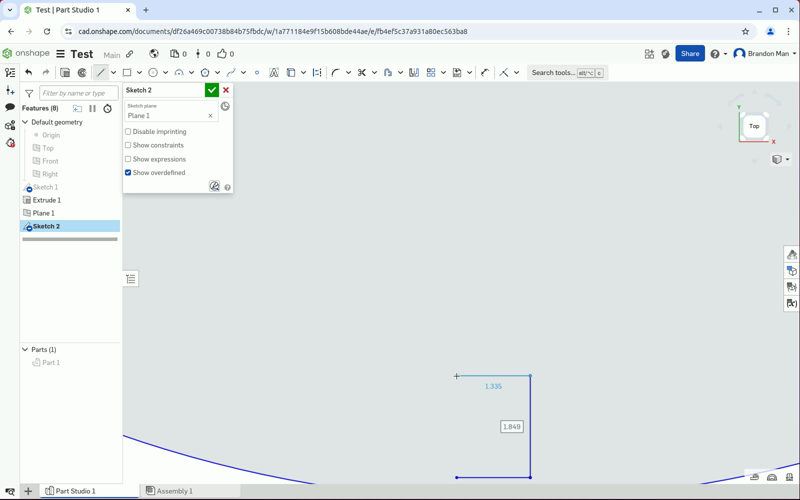
scroll(-6)
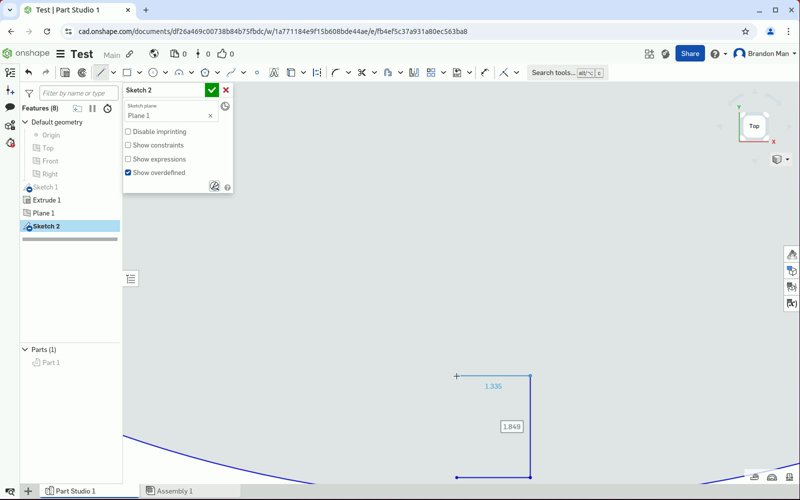
scroll(-6)
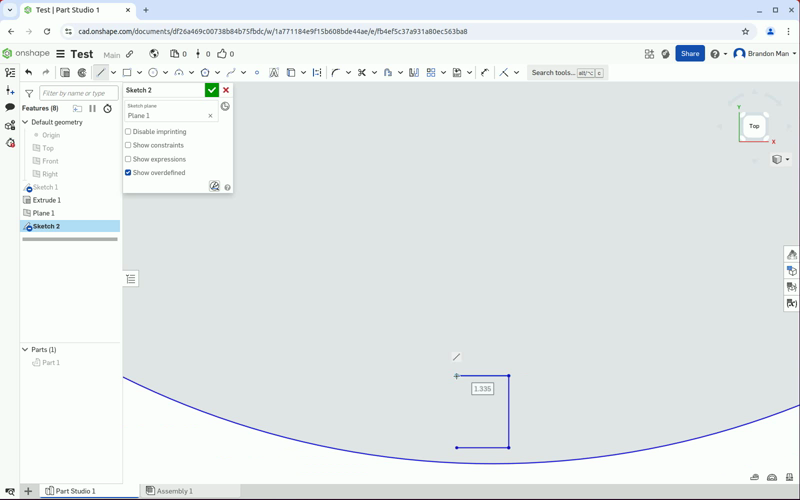
scroll(-6)
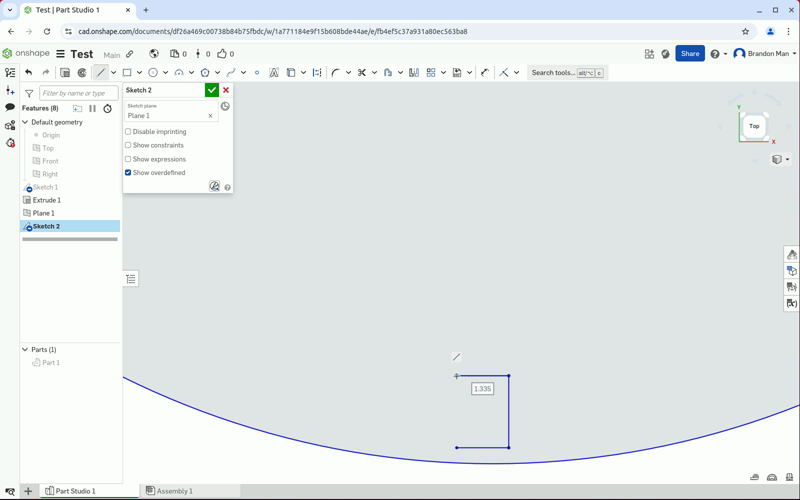
scroll(-6)
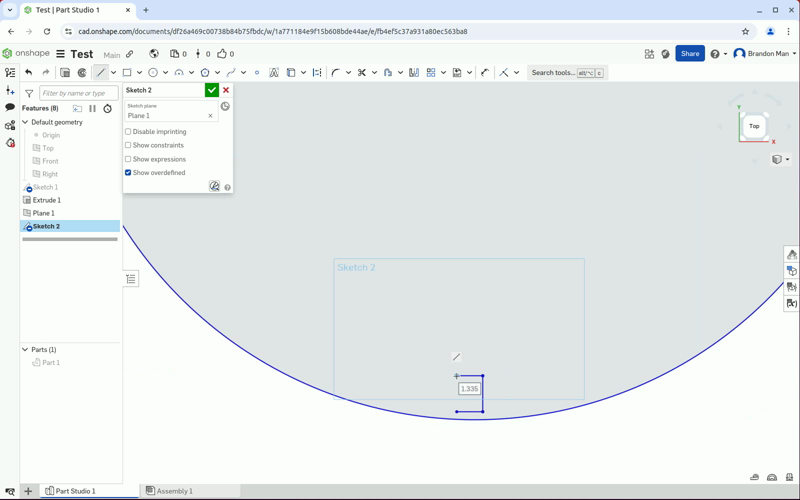
scroll(-6)
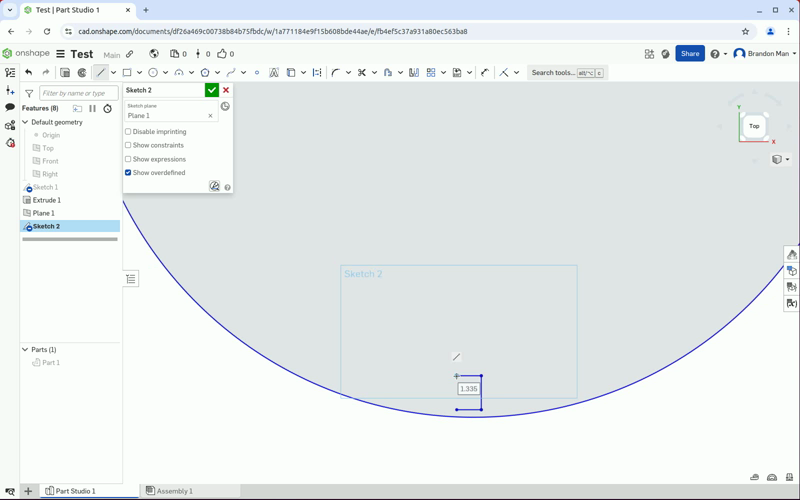
scroll(-6)
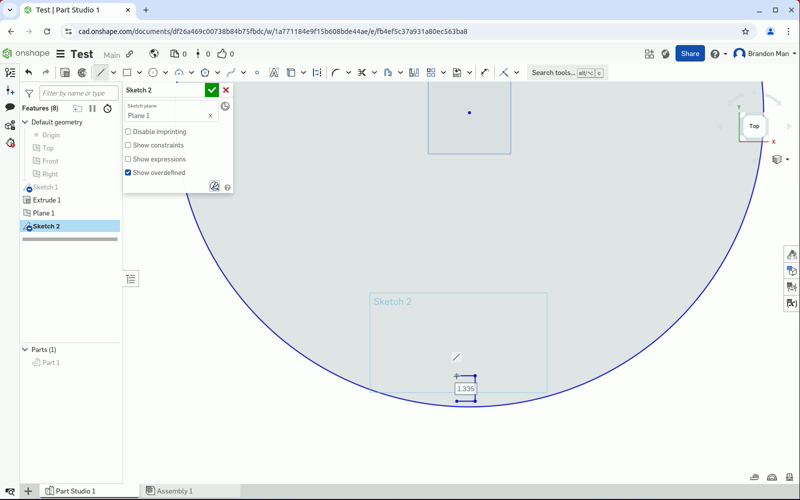
scroll(-6)
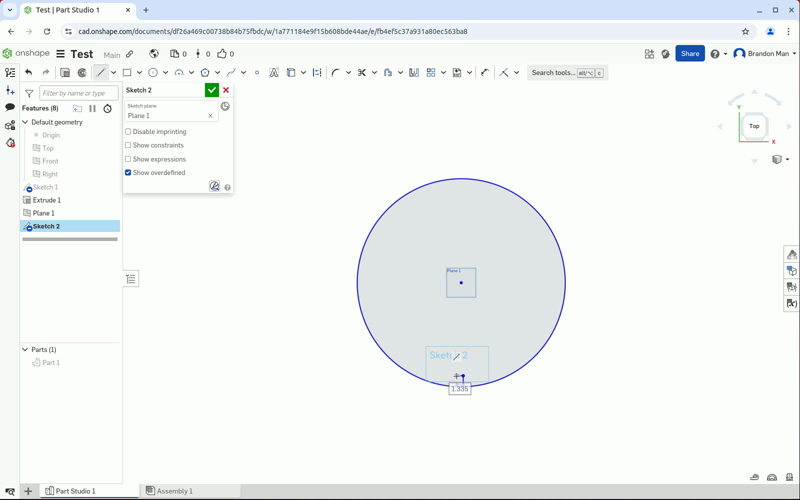
key_up(shift)
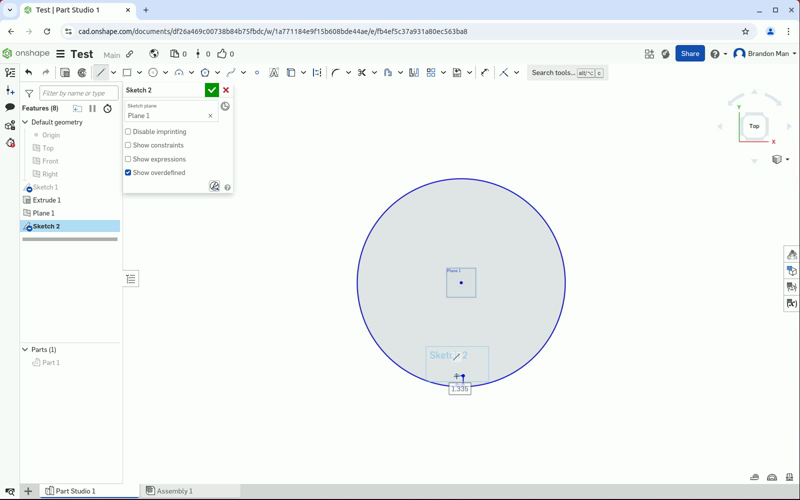
mouse_move(486, 375)
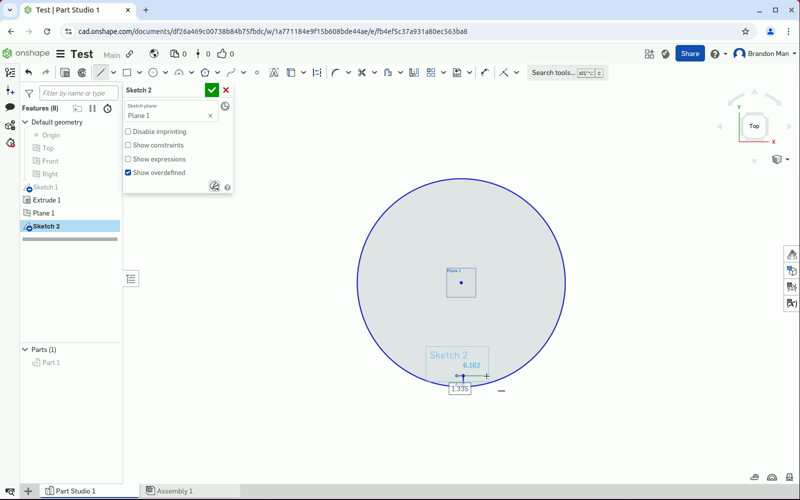
key_down(shift)
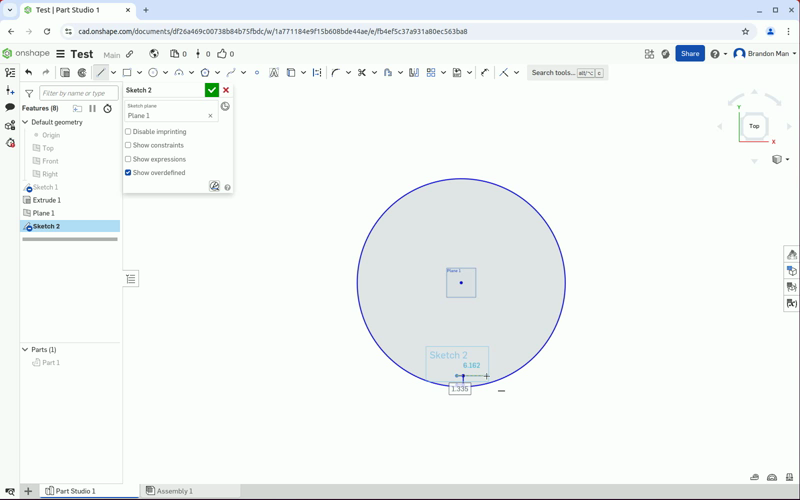
mouse_move(456, 384)
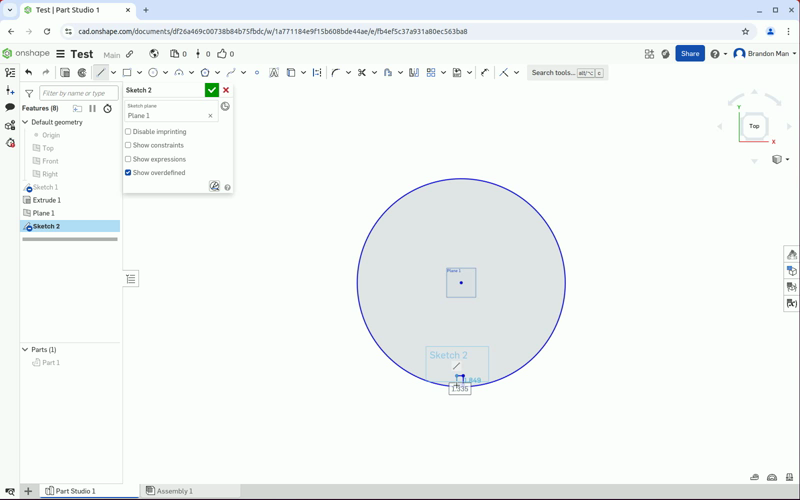
key_up(shift)
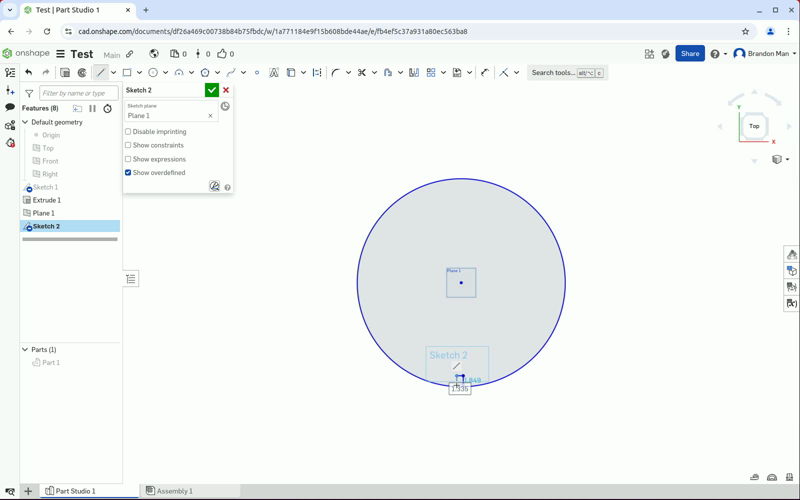
click(456, 384)
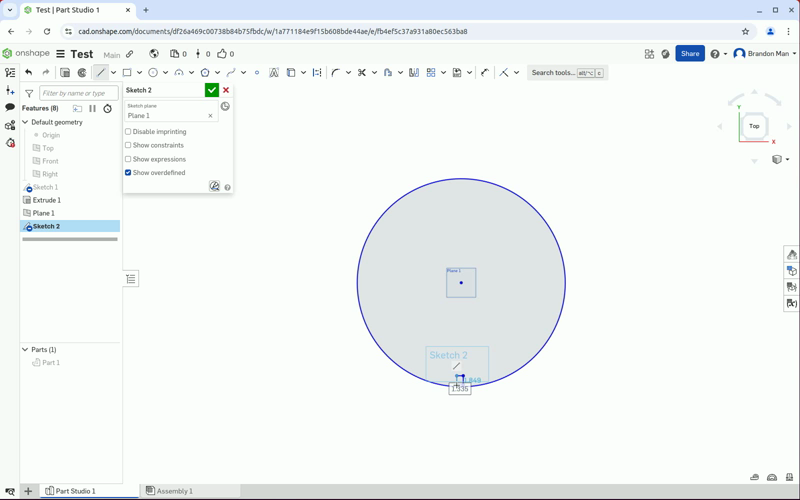
key(esc)
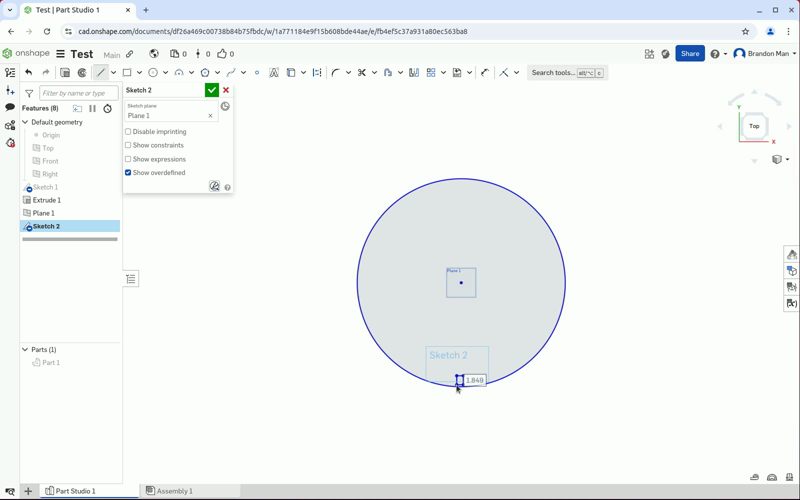
key(l)
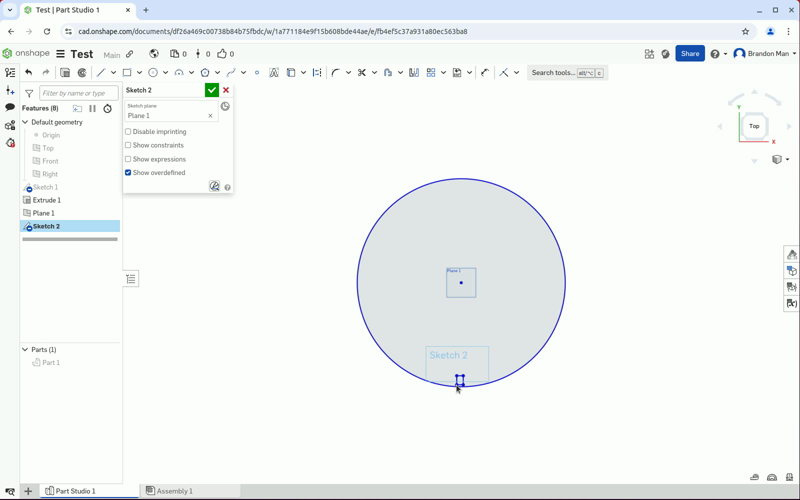
key_down(shift)
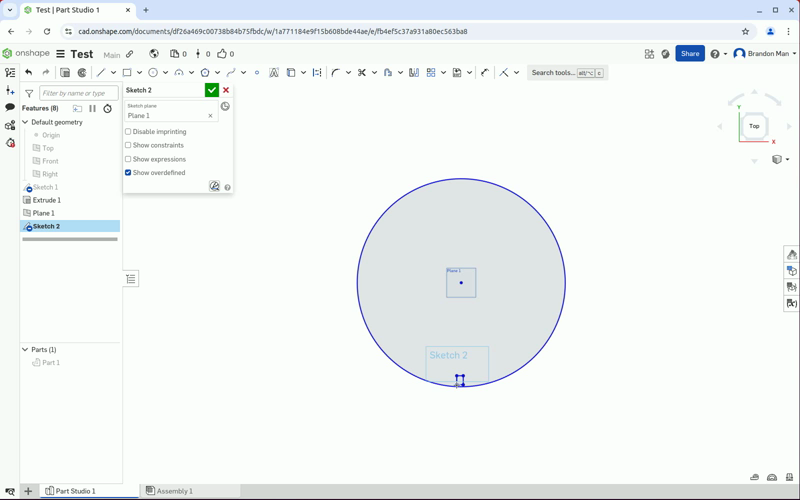
mouse_move(456, 189)
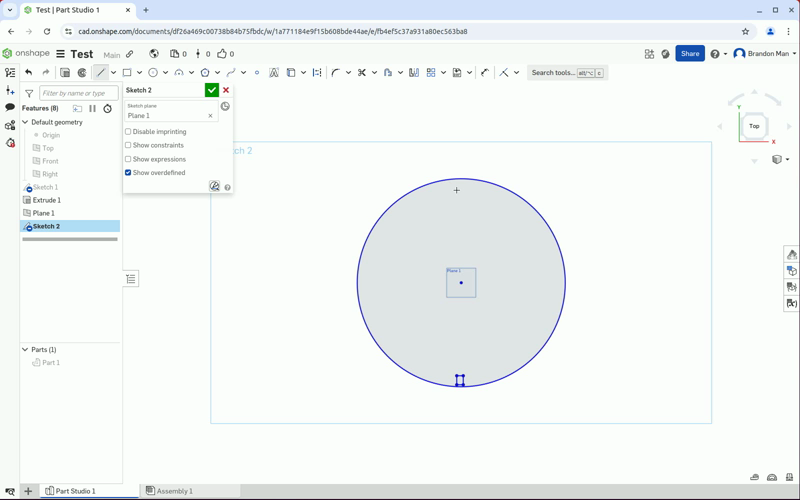
click(456, 189)
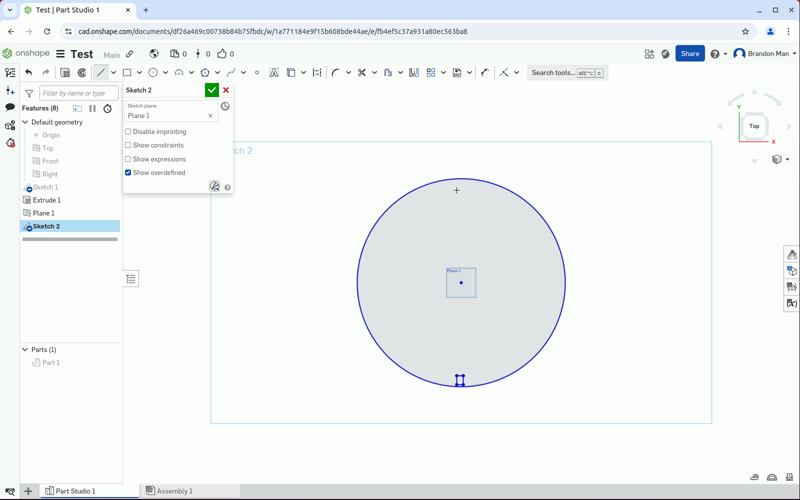
key_up(shift)
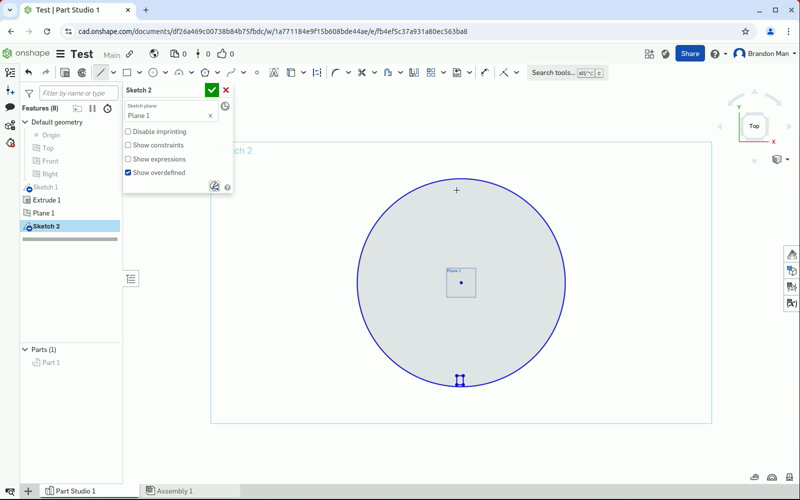
key_down(shift)
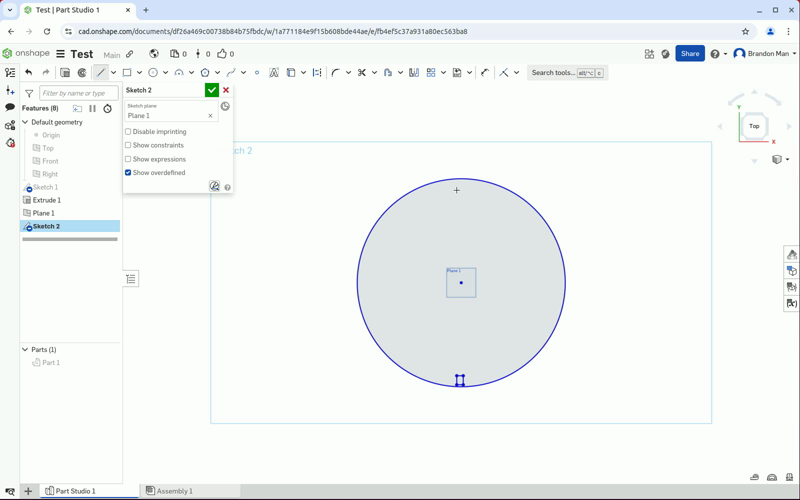
mouse_move(486, 189)
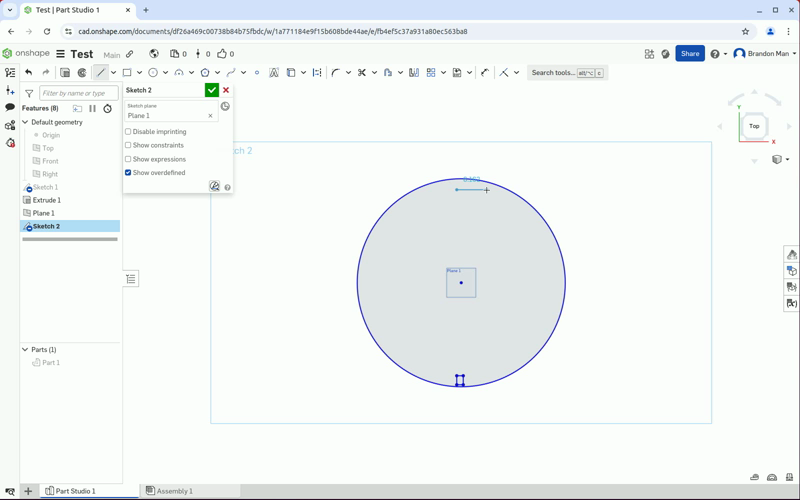
mouse_move(463, 189)
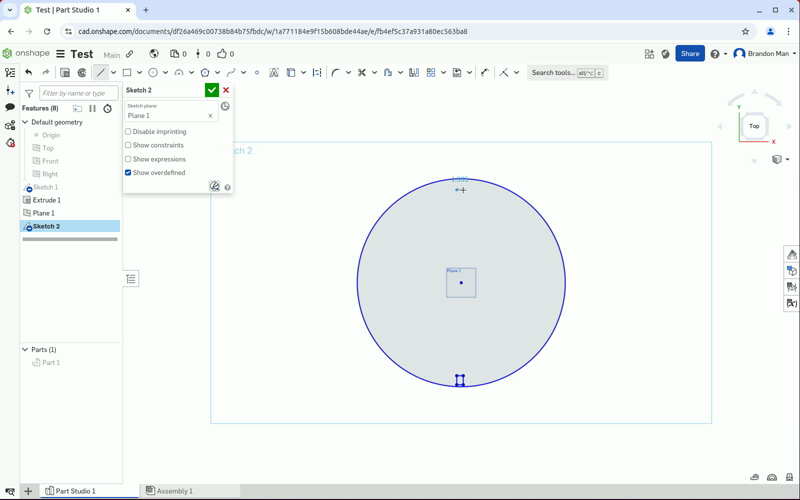
scroll(6)
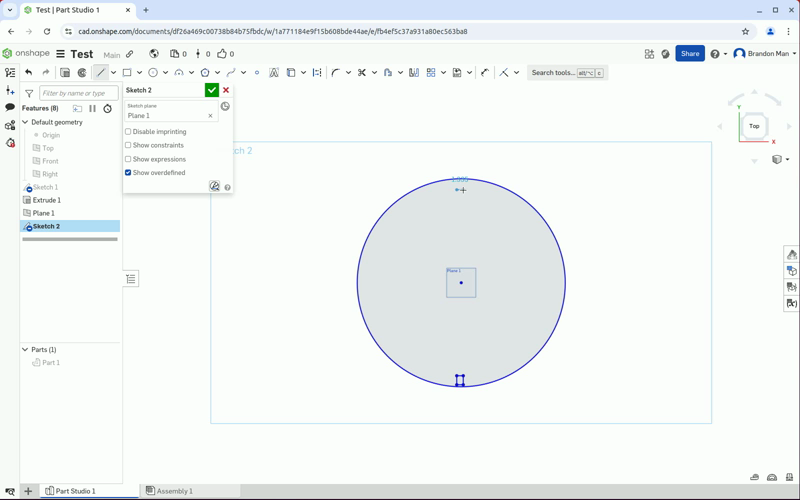
scroll(6)
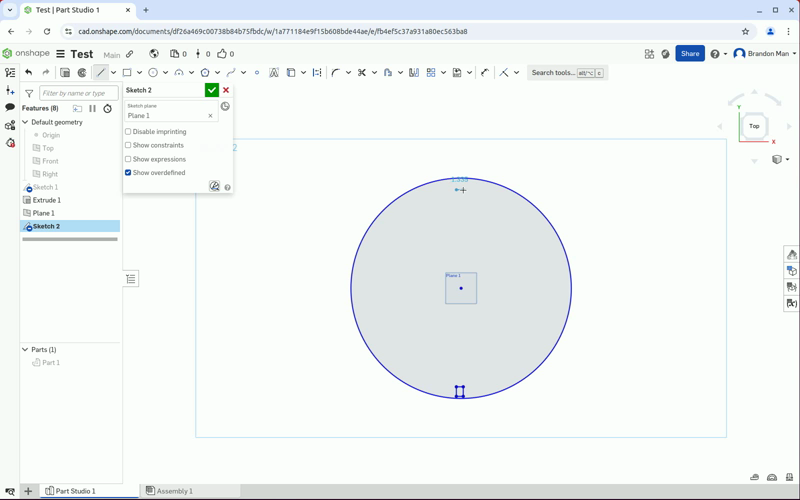
scroll(6)
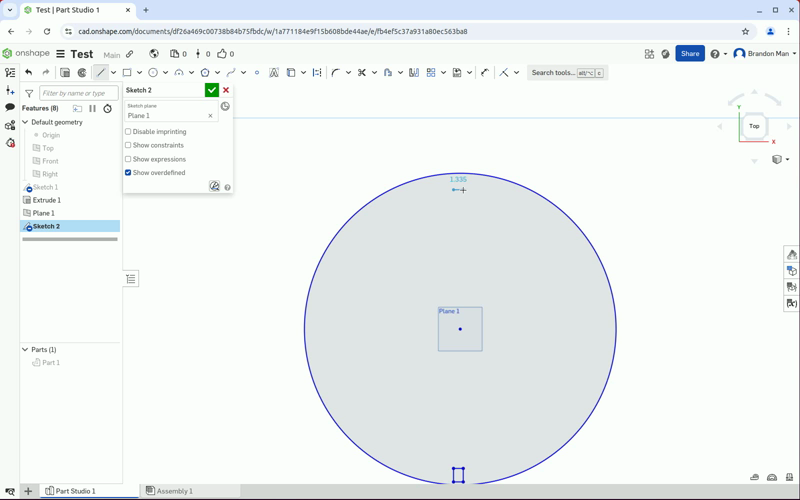
scroll(6)
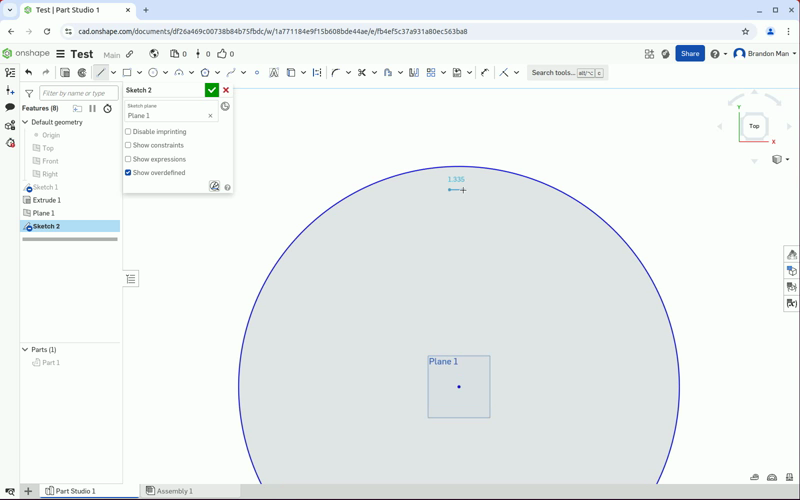
scroll(6)
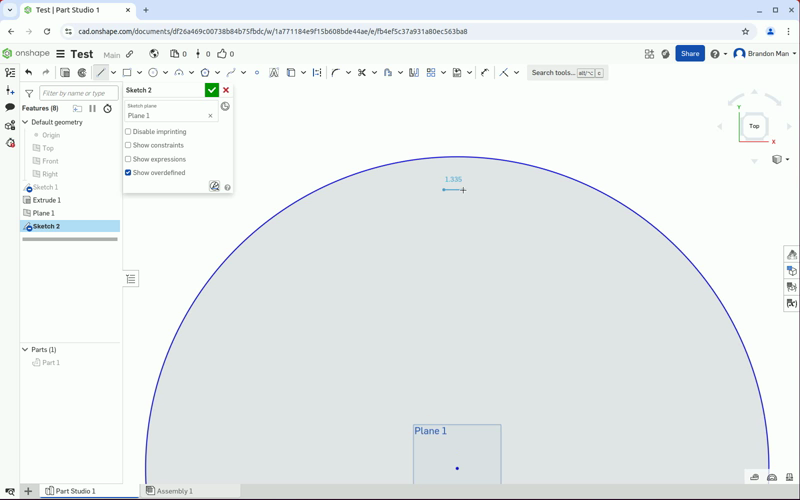
scroll(6)
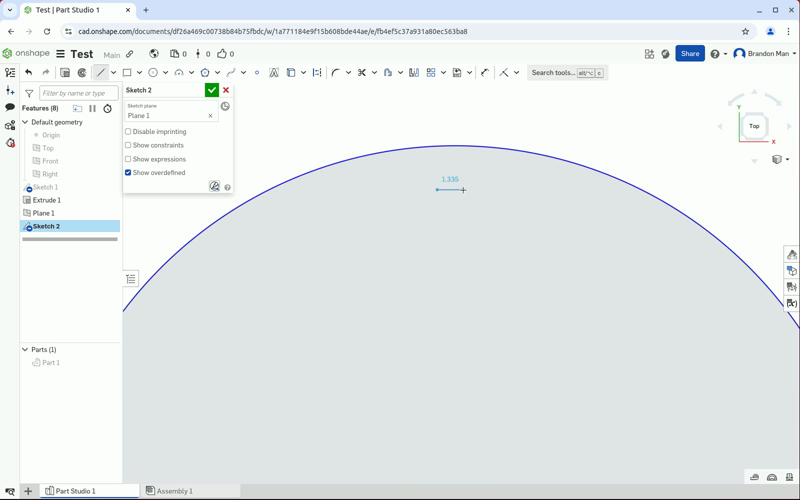
scroll(6)
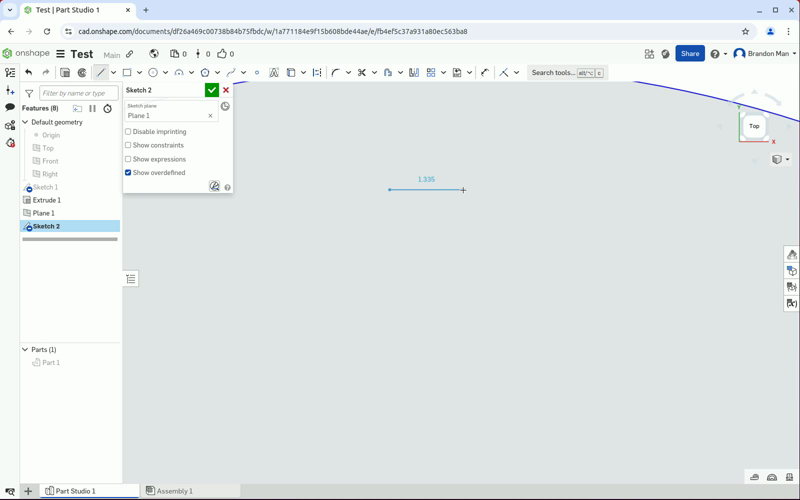
click(463, 189)
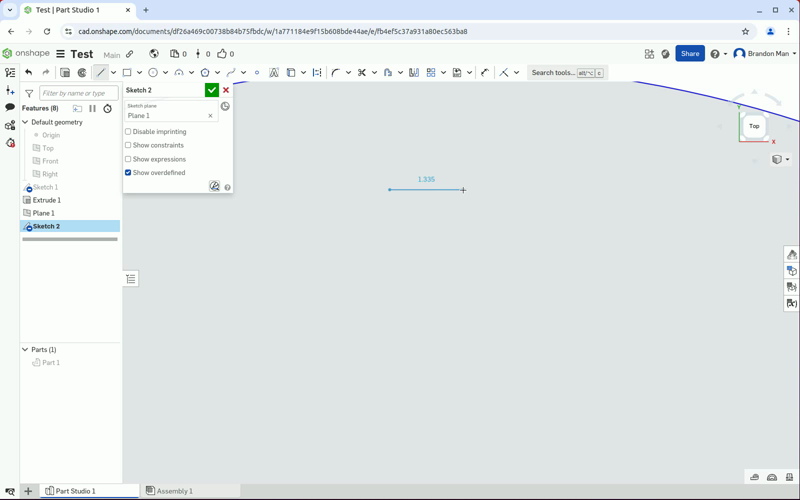
scroll(-6)
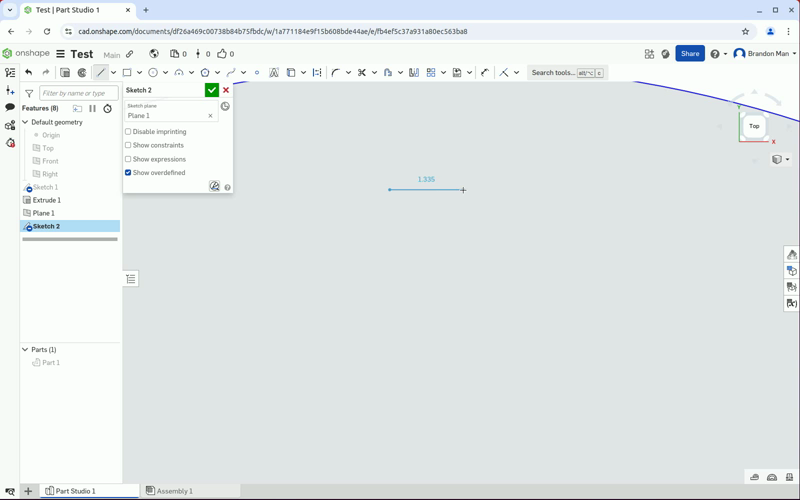
scroll(-6)
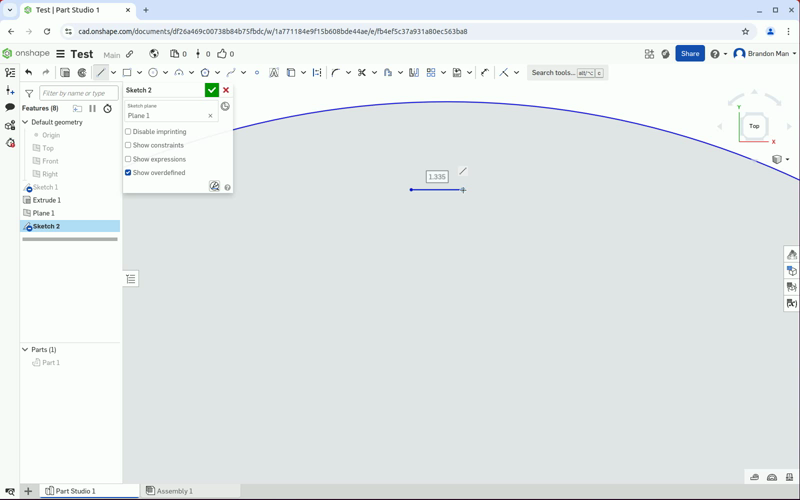
scroll(-6)
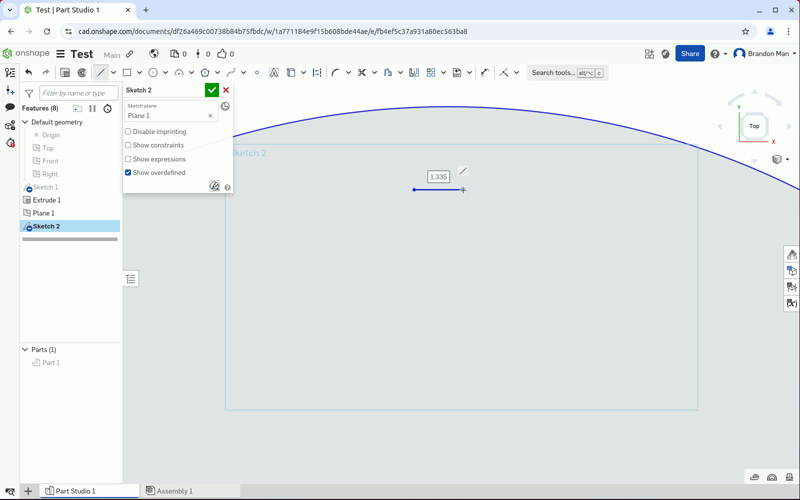
scroll(-6)
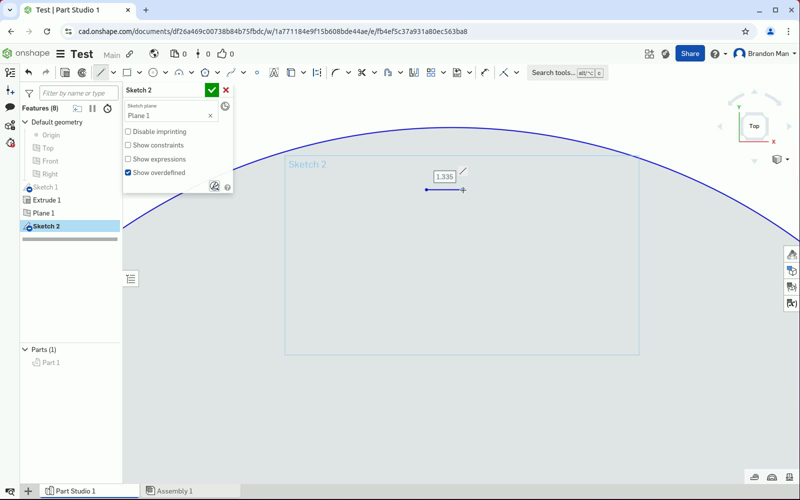
scroll(-6)
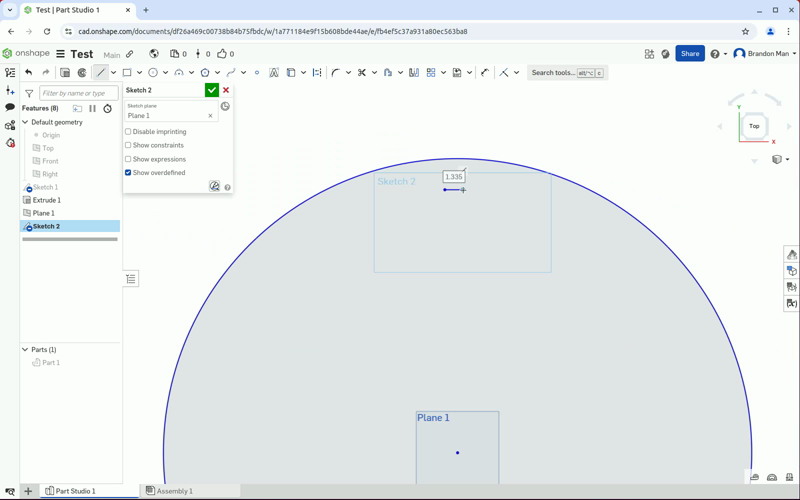
scroll(-6)
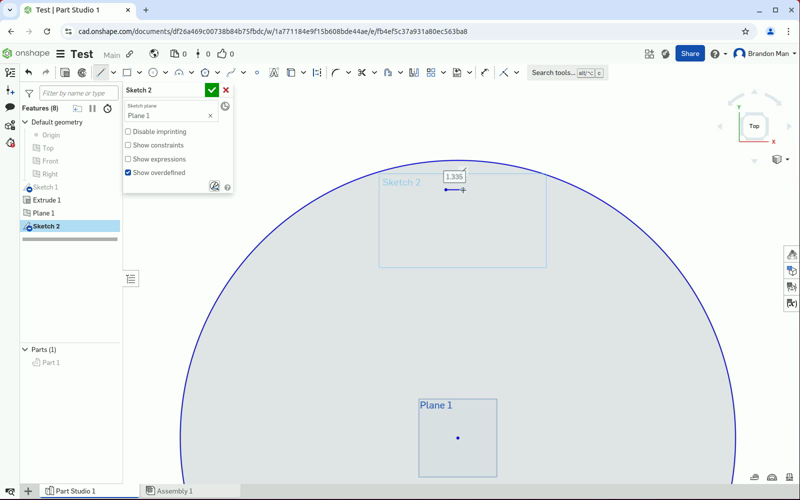
scroll(-6)
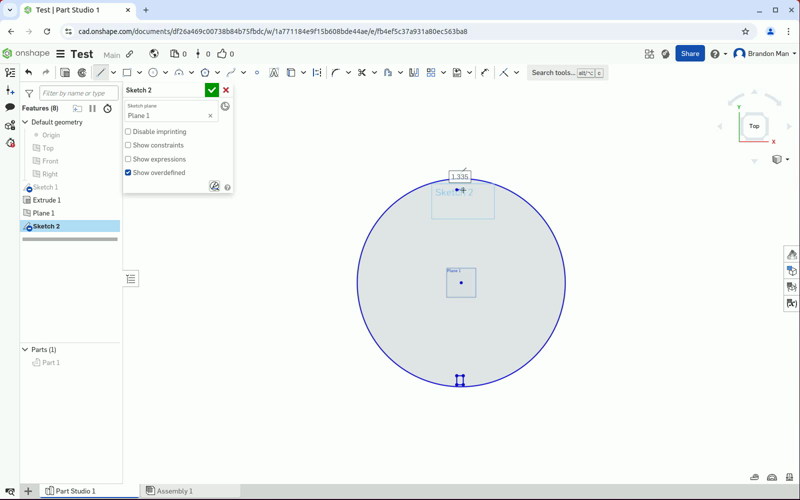
key_up(shift)
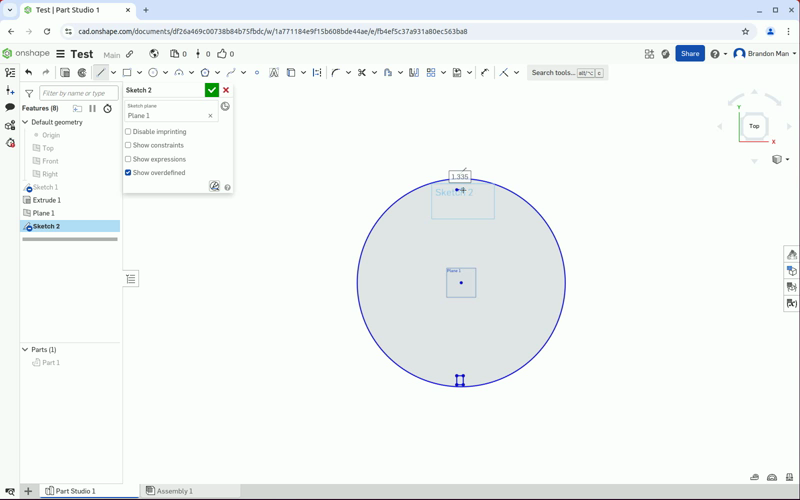
key_down(shift)
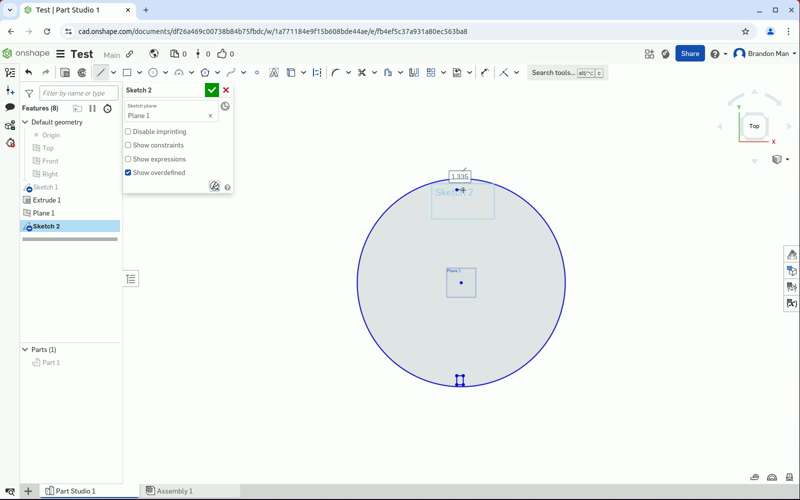
mouse_move(493, 189)
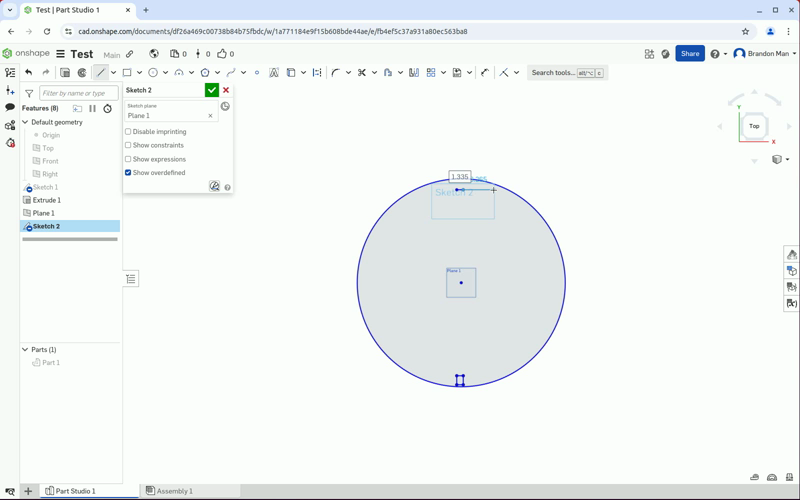
mouse_move(463, 181)
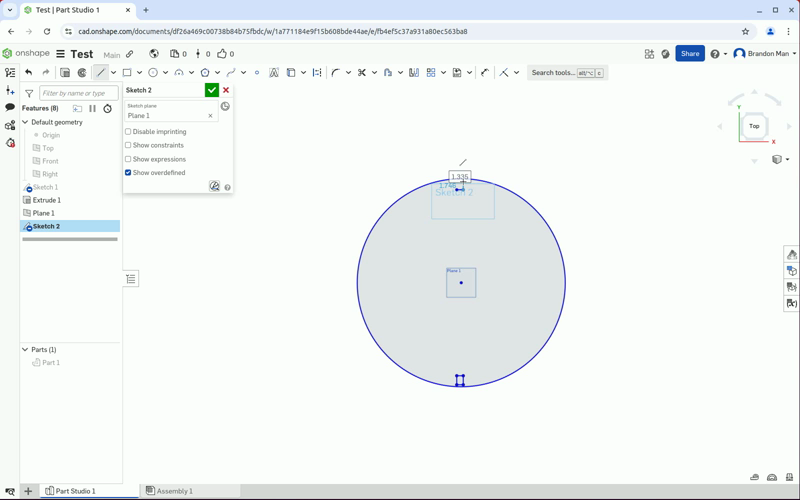
click(463, 181)
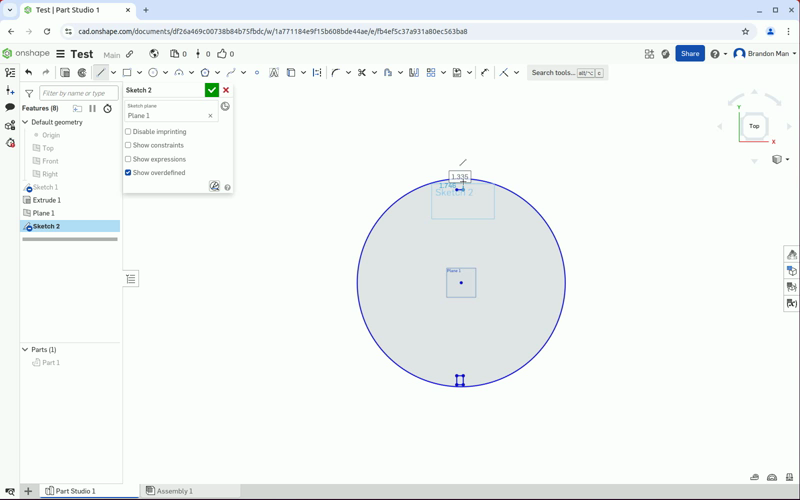
key_up(shift)
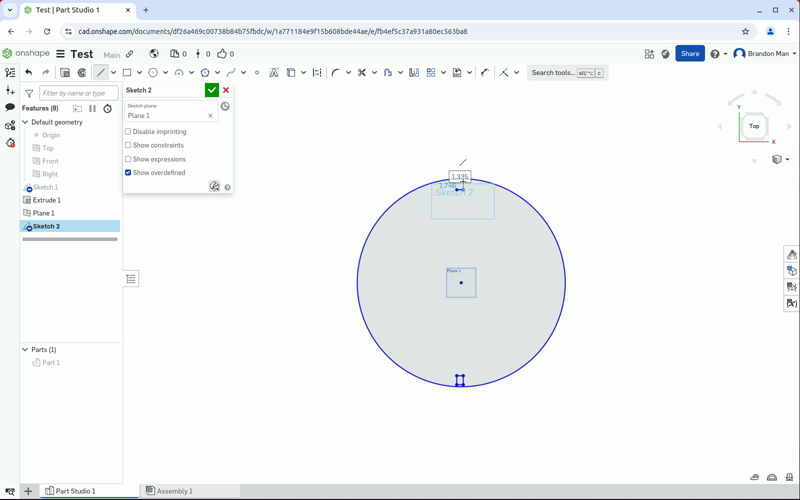
key_down(shift)
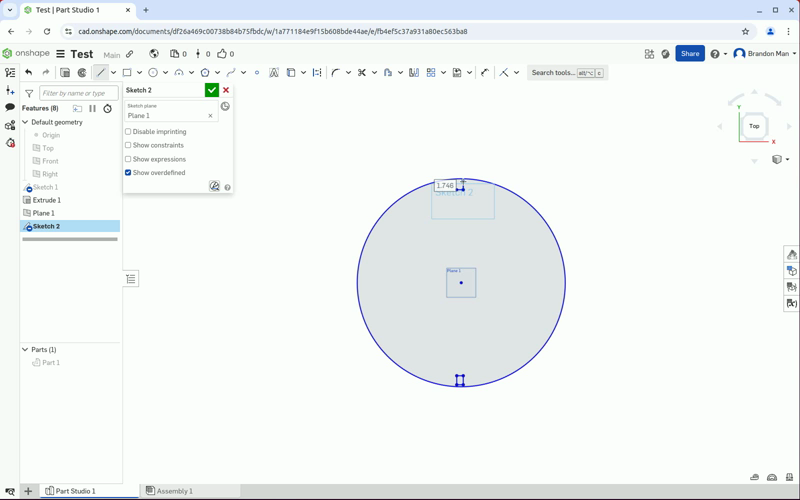
mouse_move(493, 181)
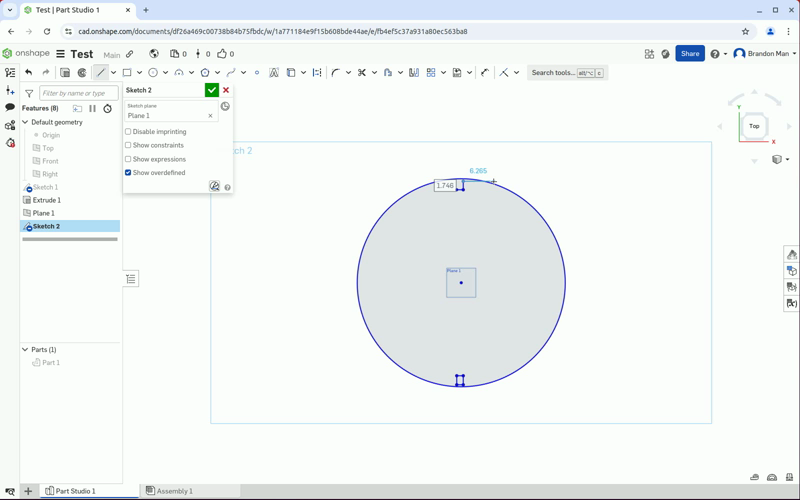
mouse_move(456, 181)
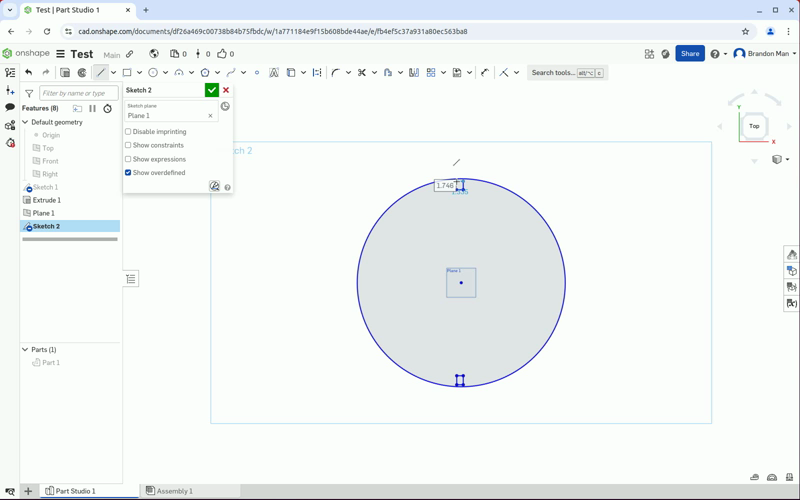
scroll(6)
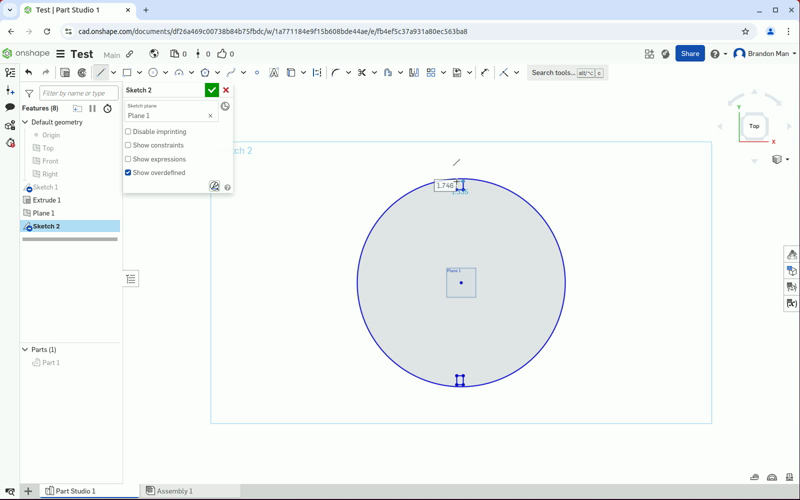
scroll(6)
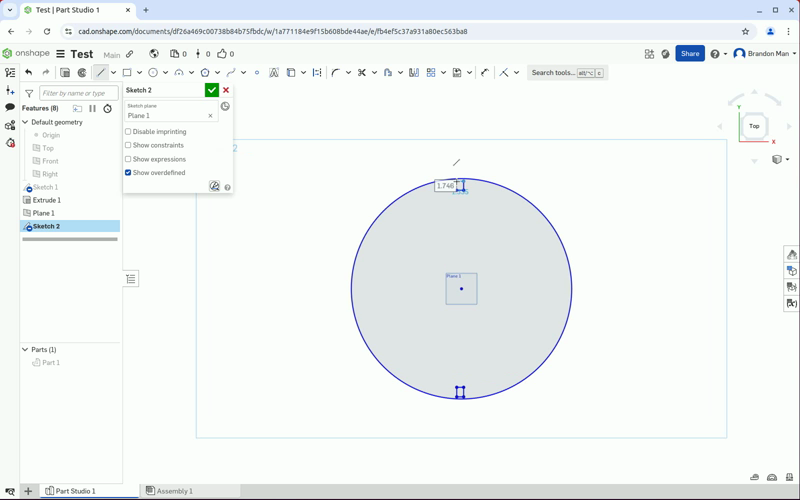
scroll(6)
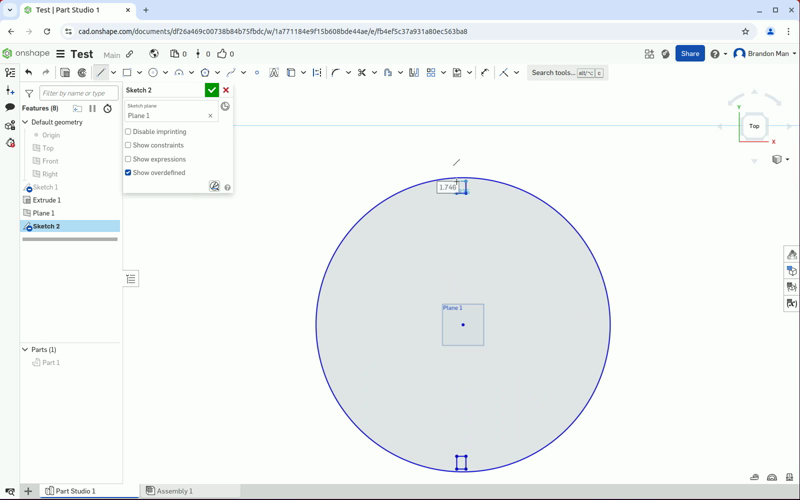
scroll(6)
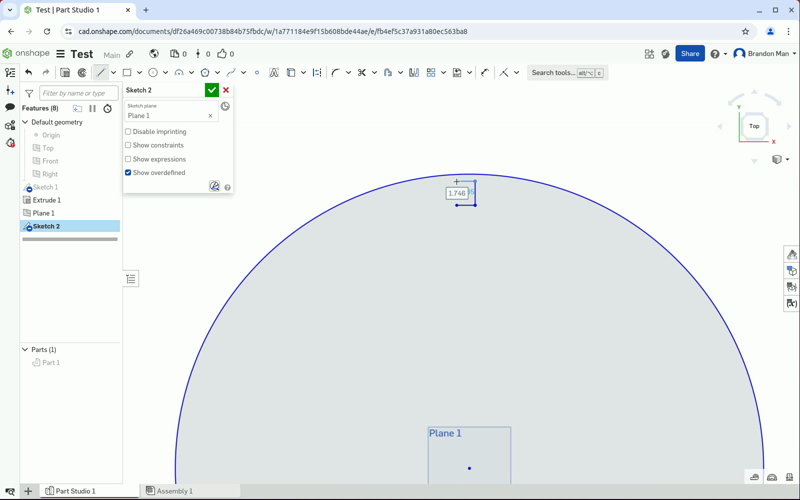
scroll(6)
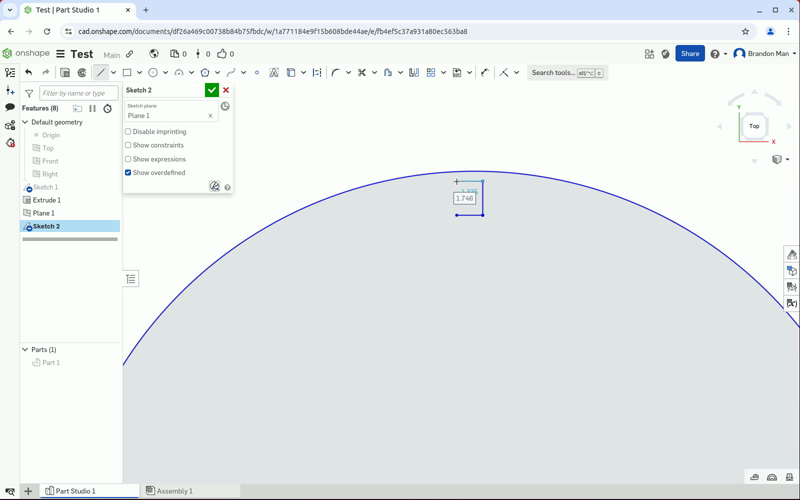
scroll(6)
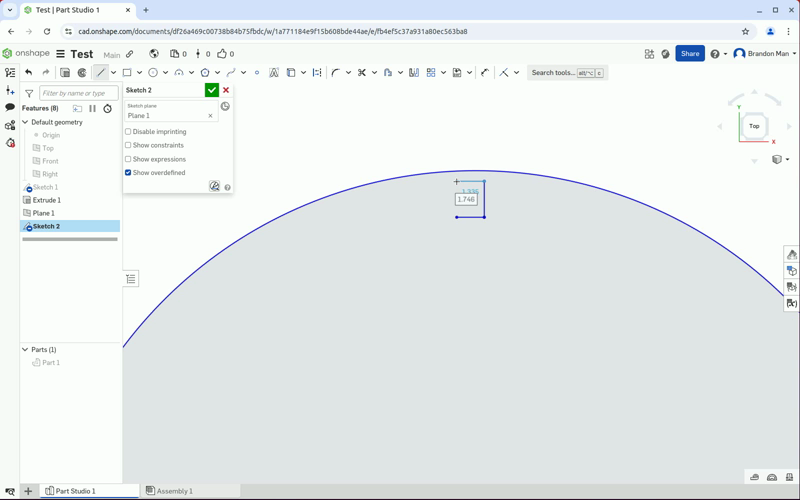
scroll(6)
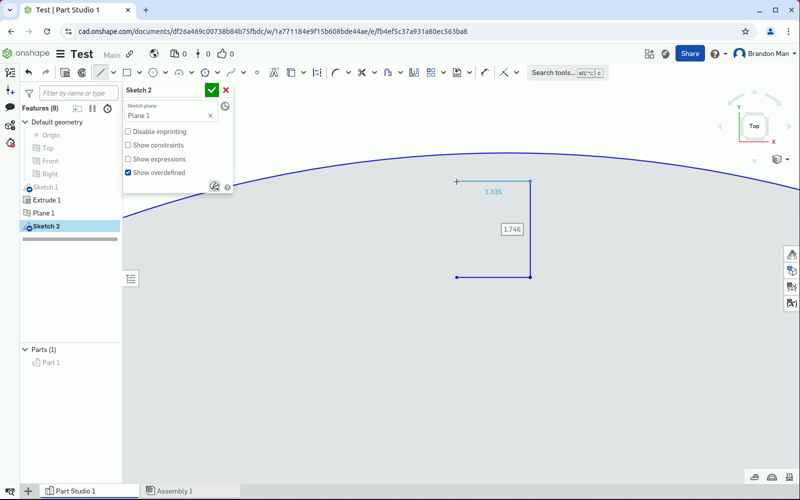
click(456, 181)
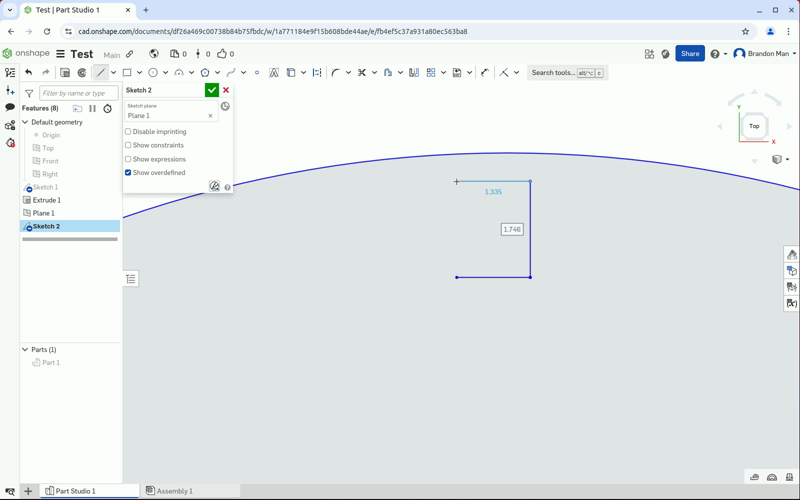
scroll(-6)
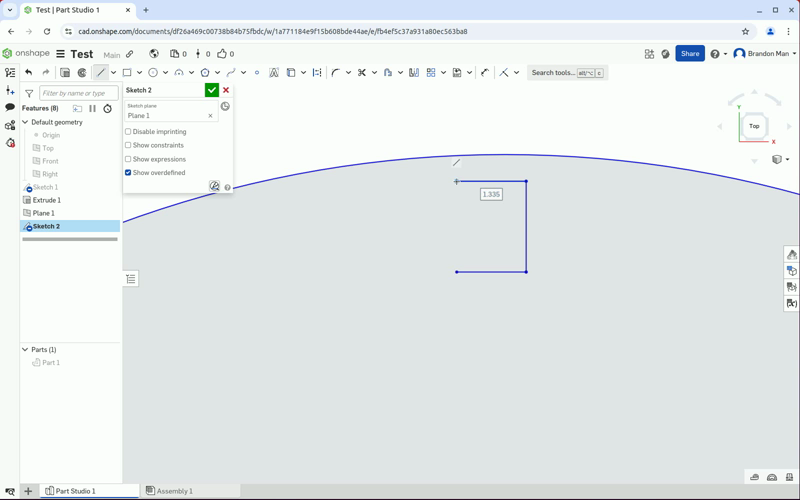
scroll(-6)
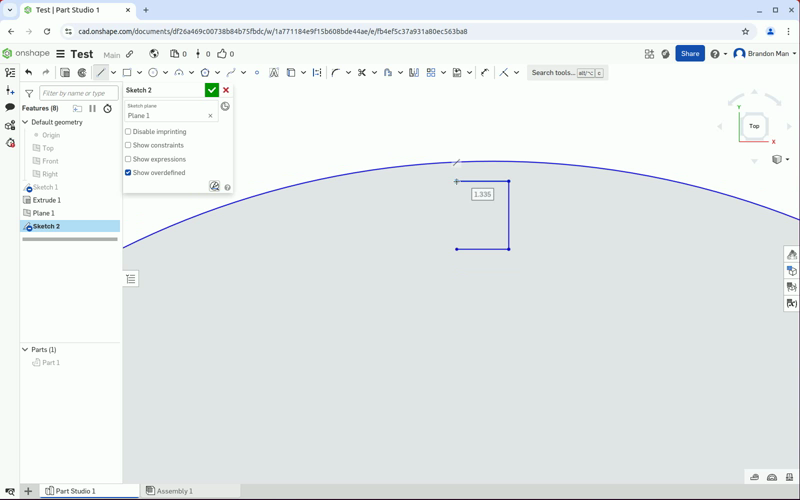
scroll(-6)
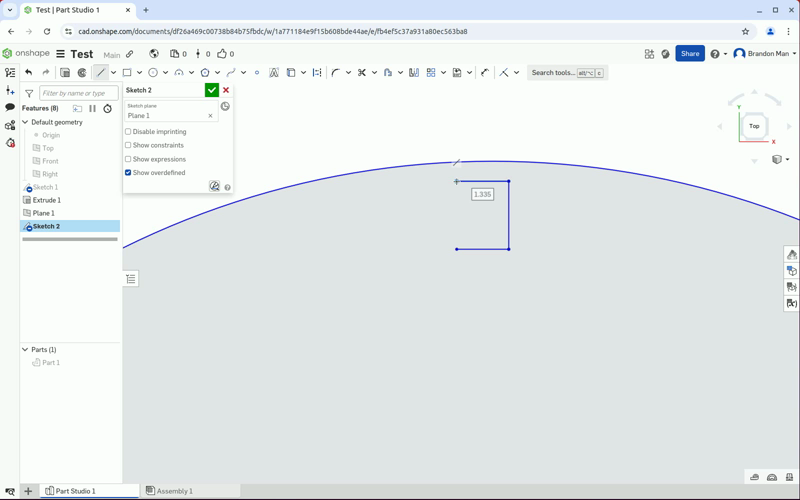
scroll(-6)
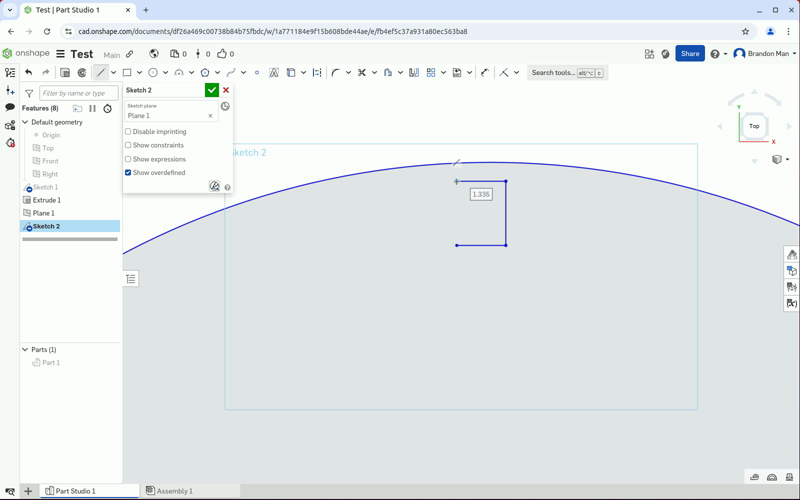
scroll(-6)
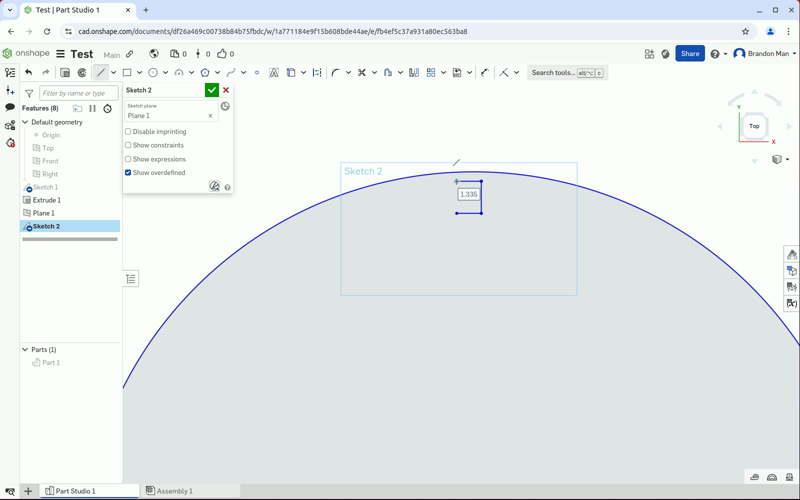
scroll(-6)
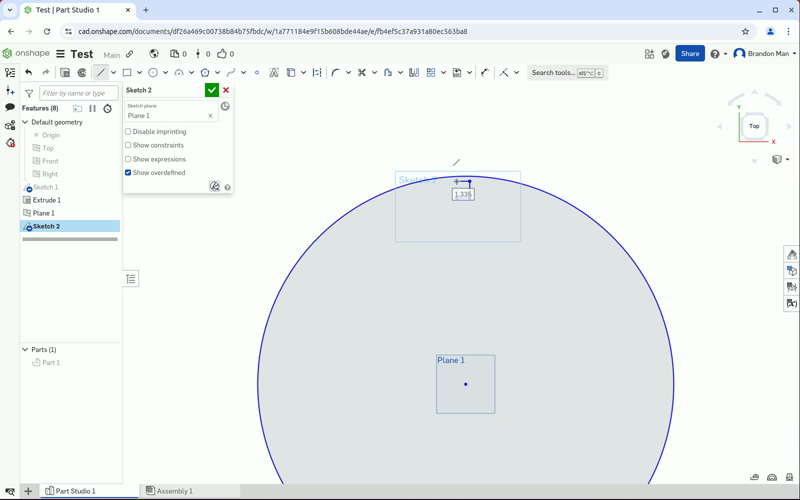
scroll(-6)
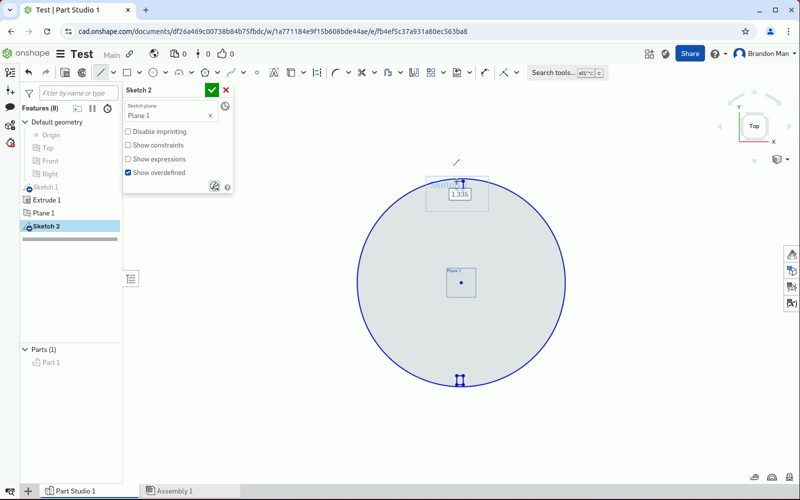
key_up(shift)
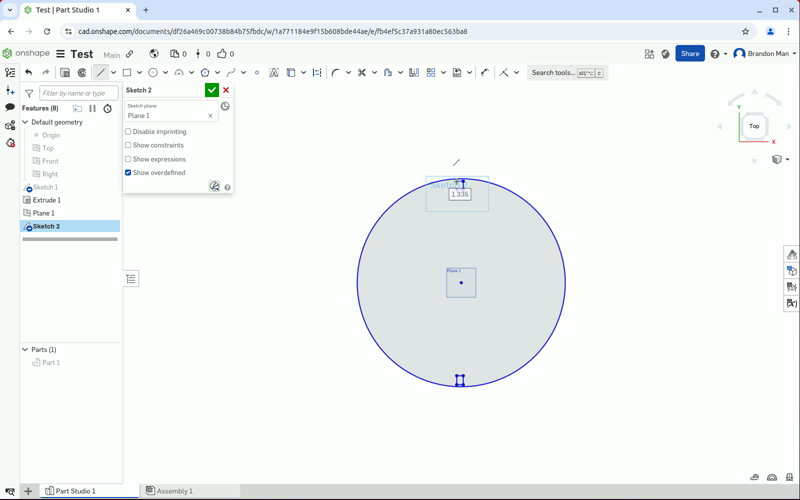
mouse_move(486, 181)
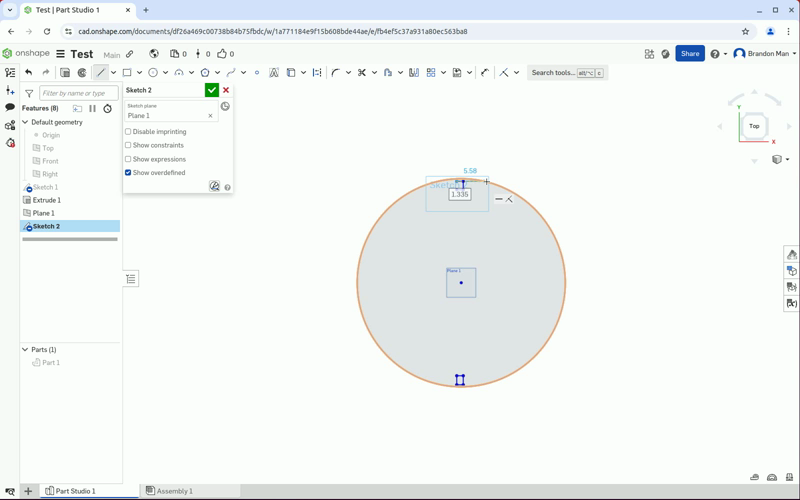
key_down(shift)
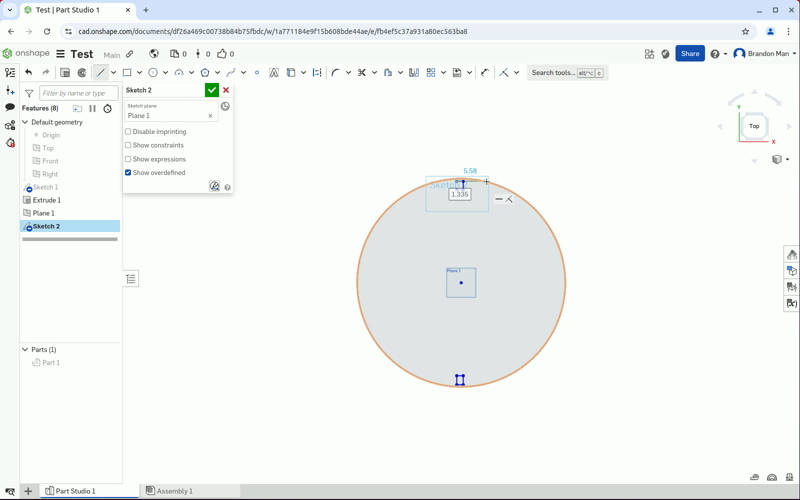
mouse_move(456, 189)
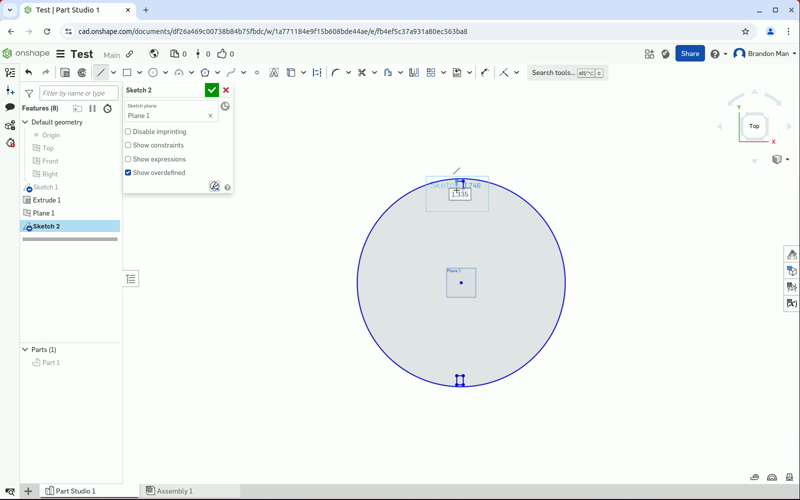
key_up(shift)
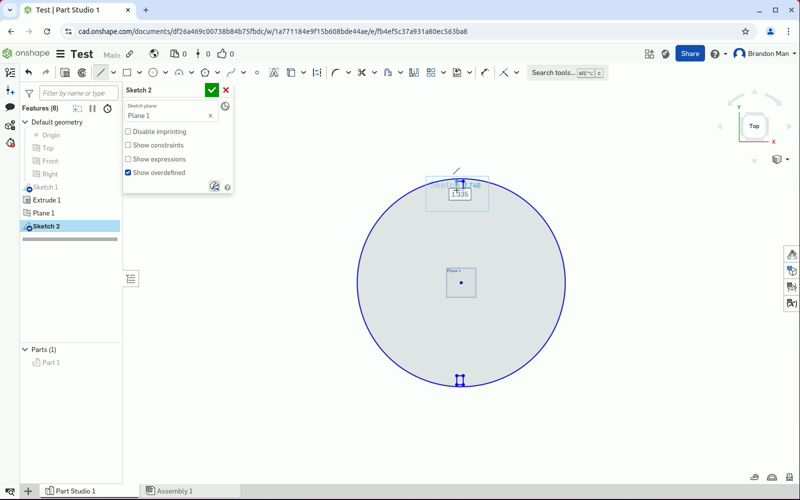
click(456, 189)
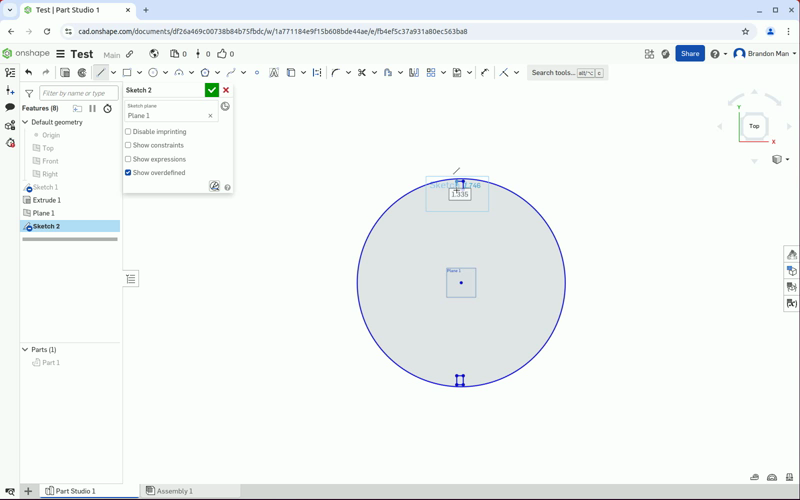
key(esc)
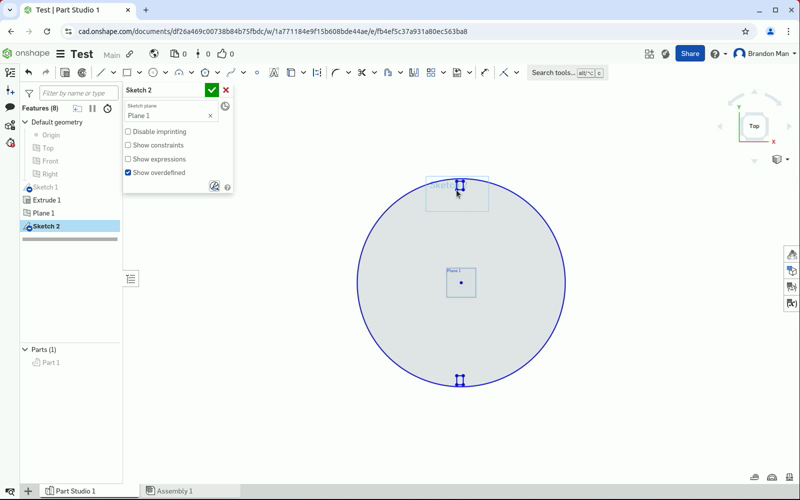
mouse_move(409, 272)
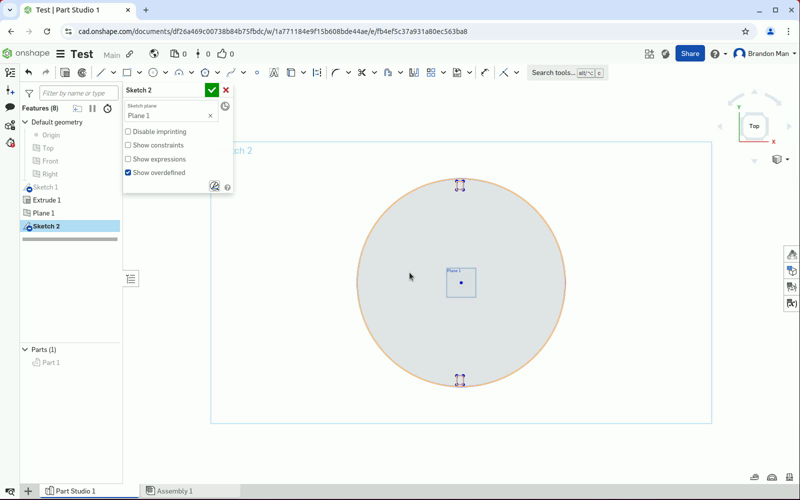
click(409, 272)
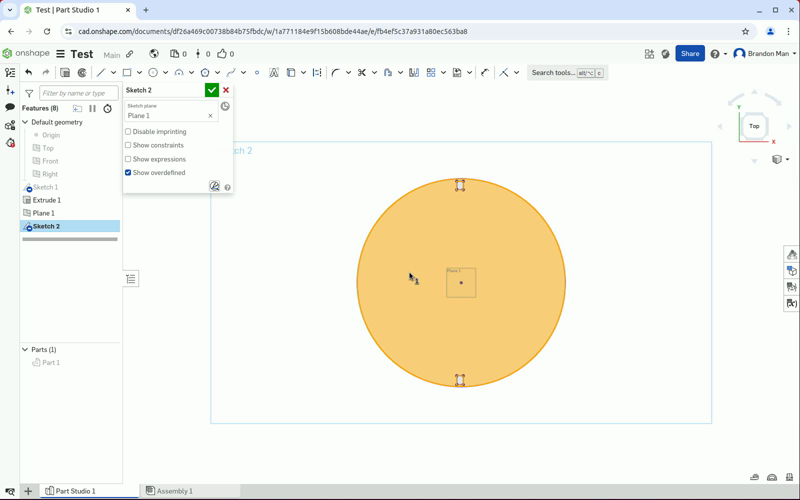
mouse_move(73, 352)
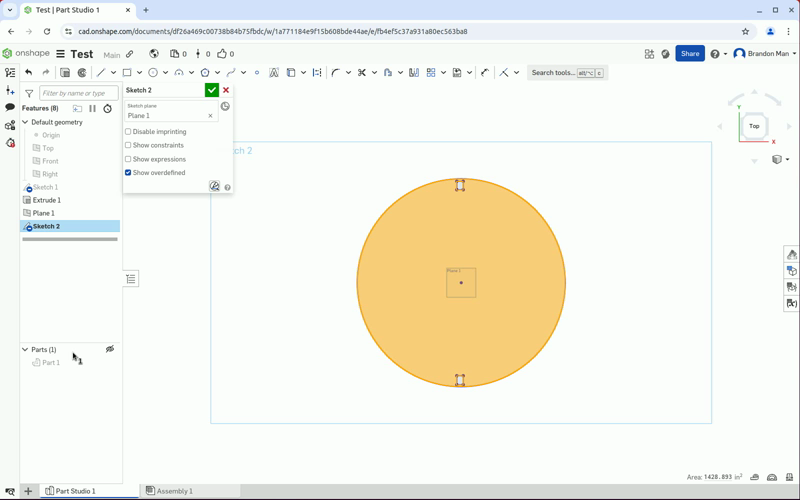
key(shift+y)
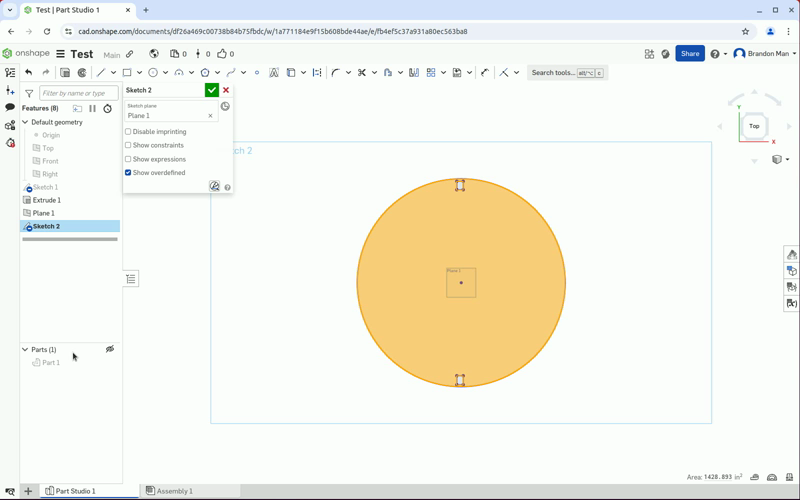
key(shift+e)
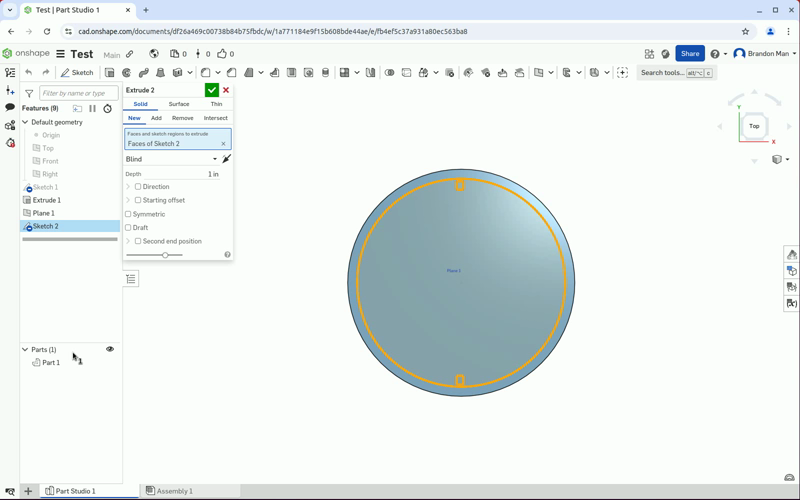
mouse_move(143, 106)
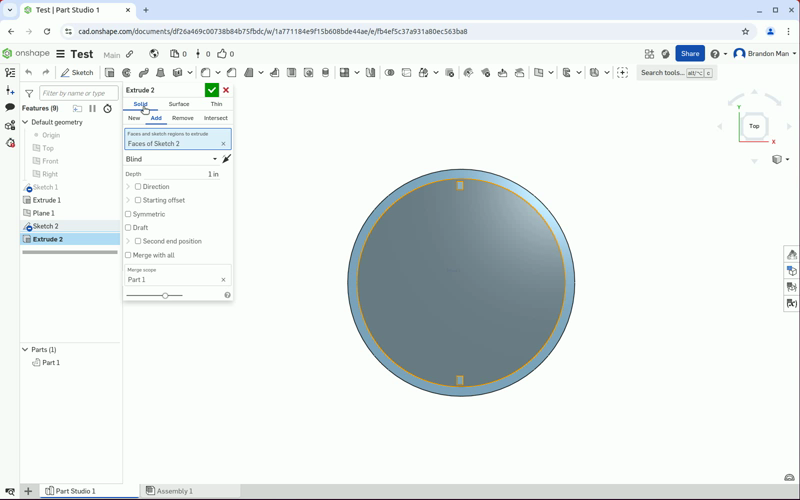
click(143, 106)
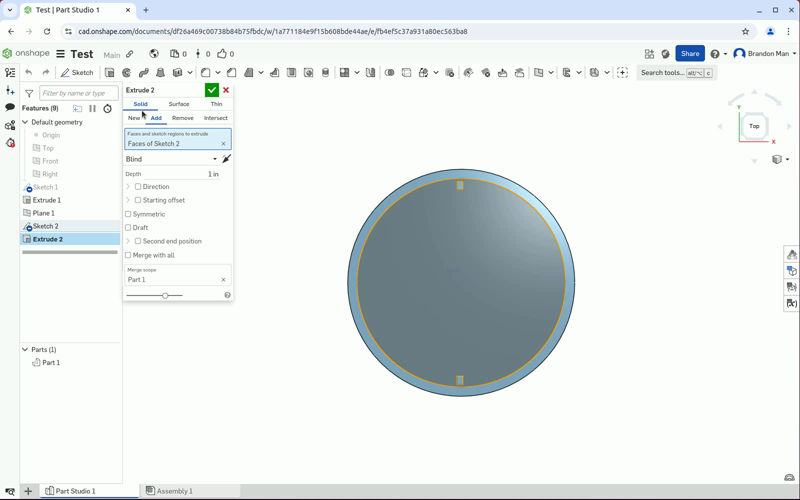
mouse_move(137, 120)
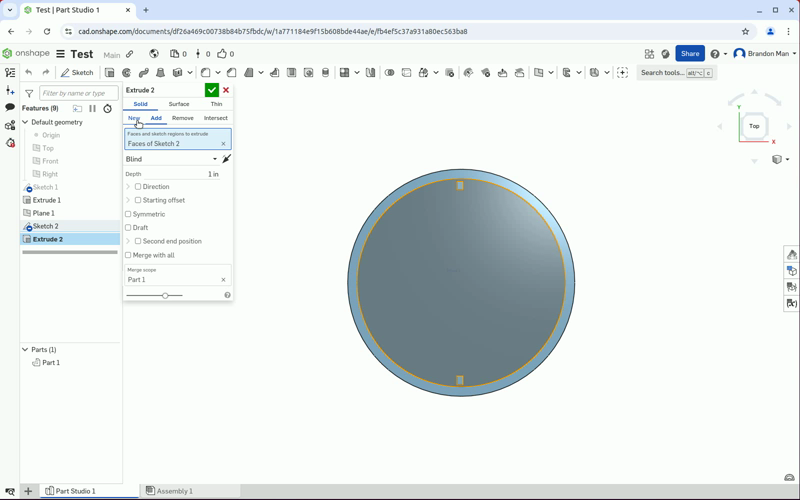
click(137, 120)
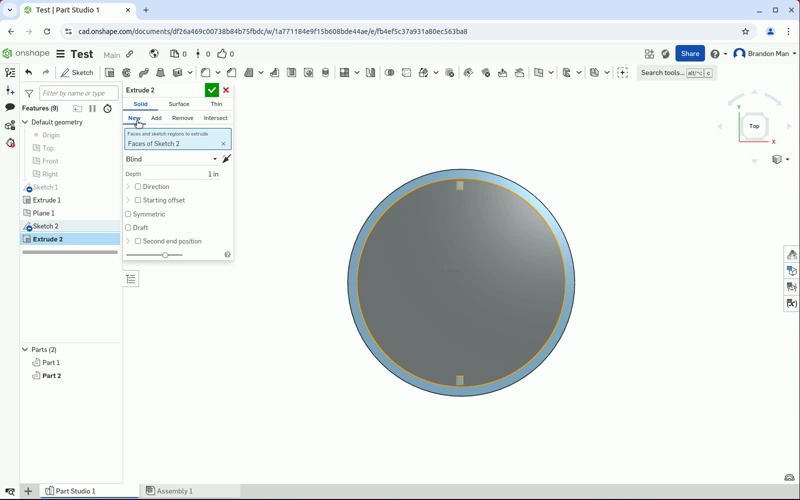
key(tab, 4)
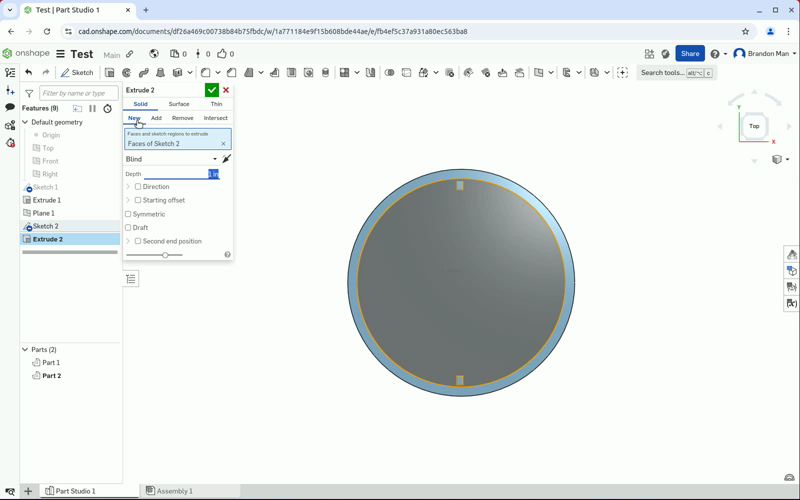
text(0.241)
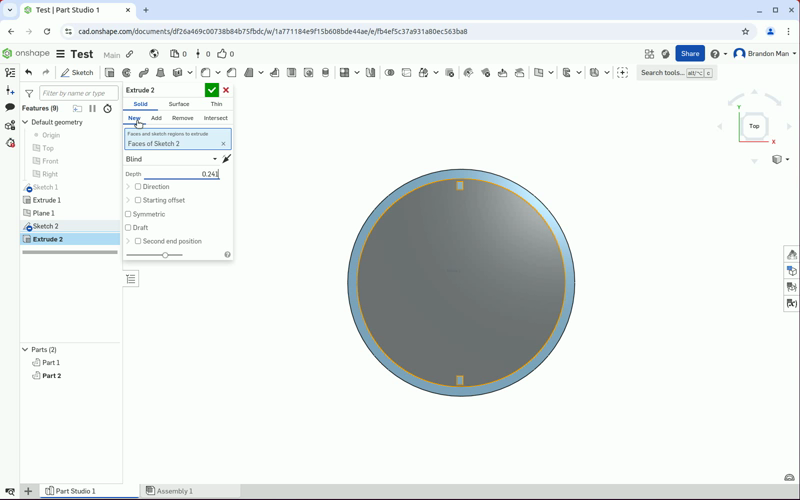
key(enter)
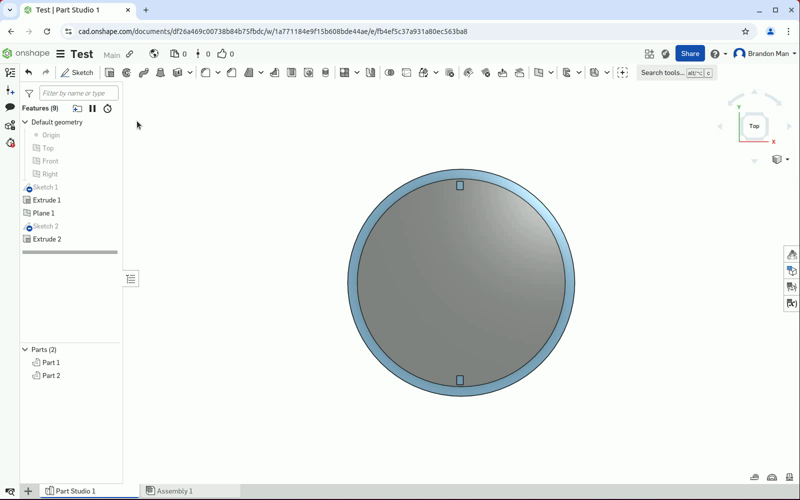
key(shift+h)
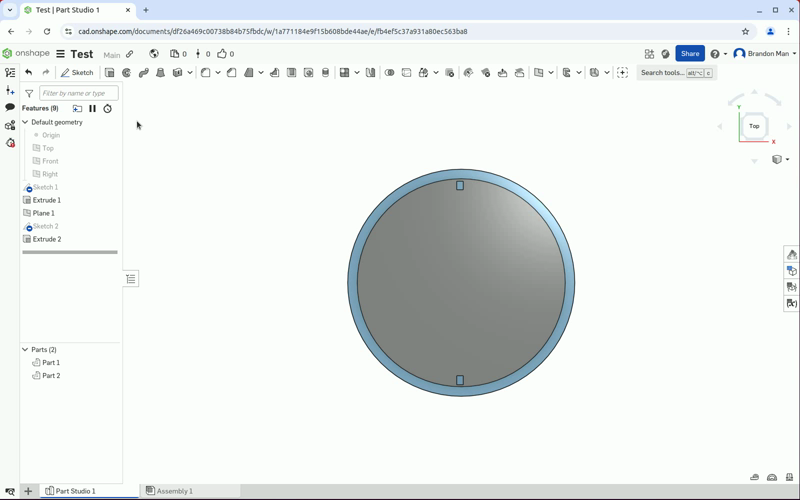
key(shift+h)
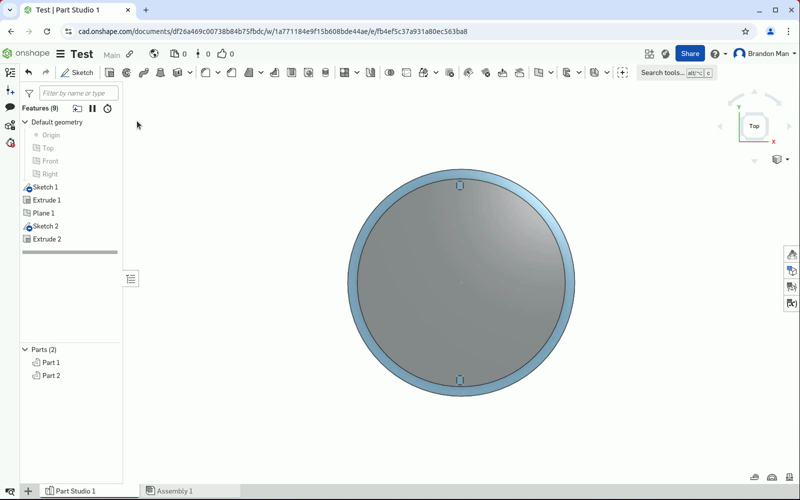
key(shift+7)
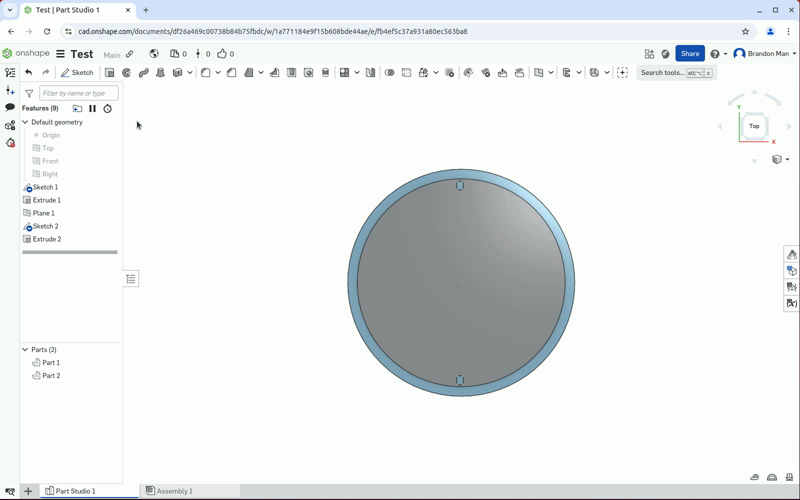
key(up, 3)
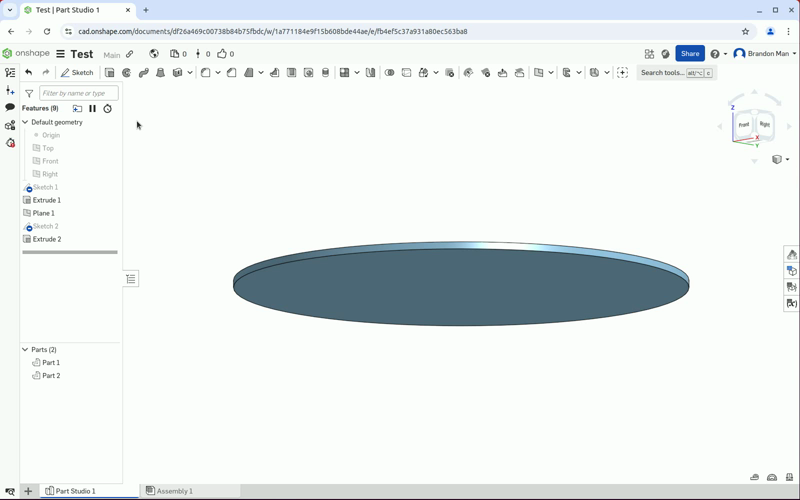
key(left, 3)
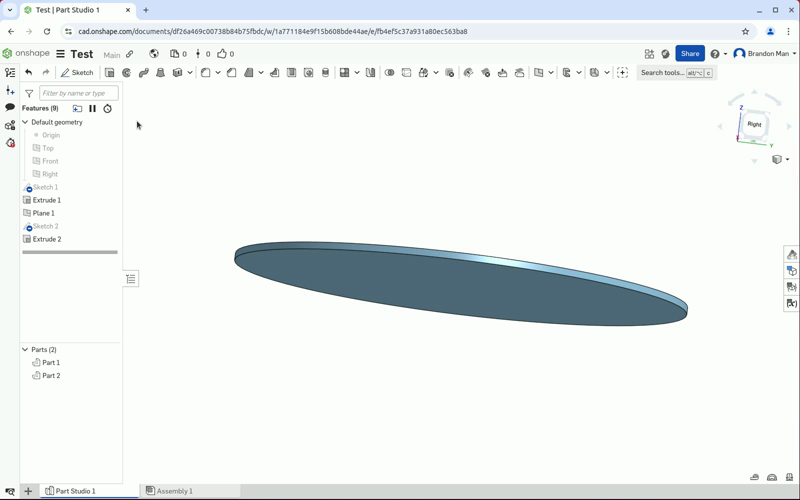
key(right, 3)
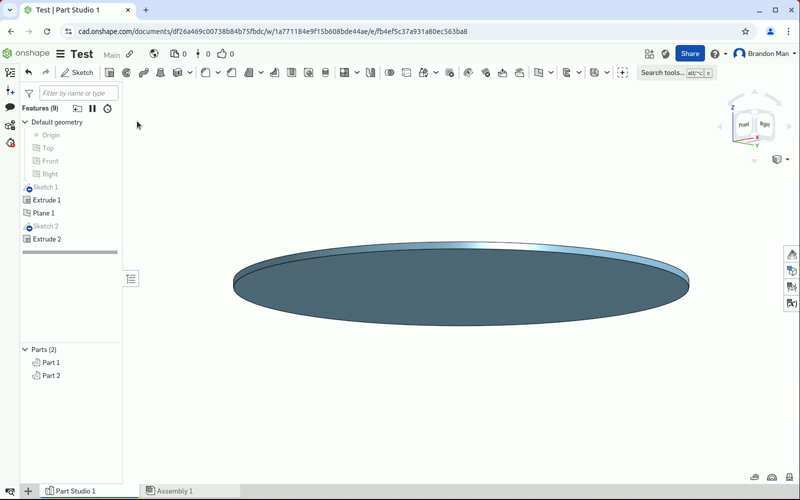
key(down, 3)
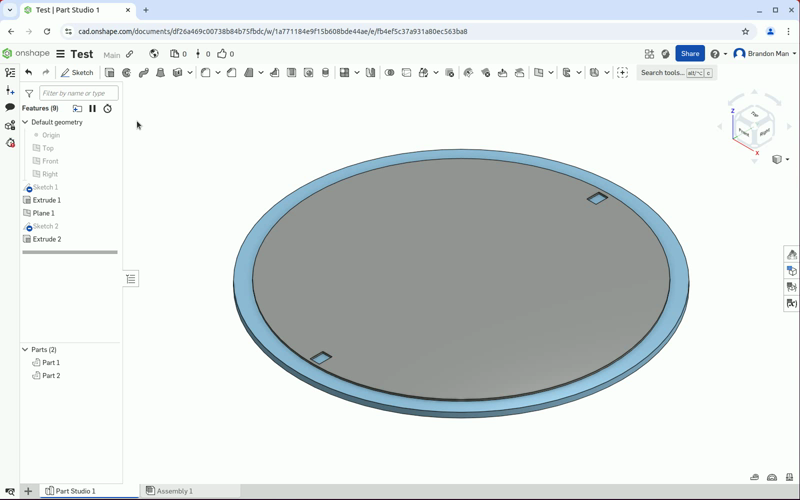
mouse_move(73, 189)
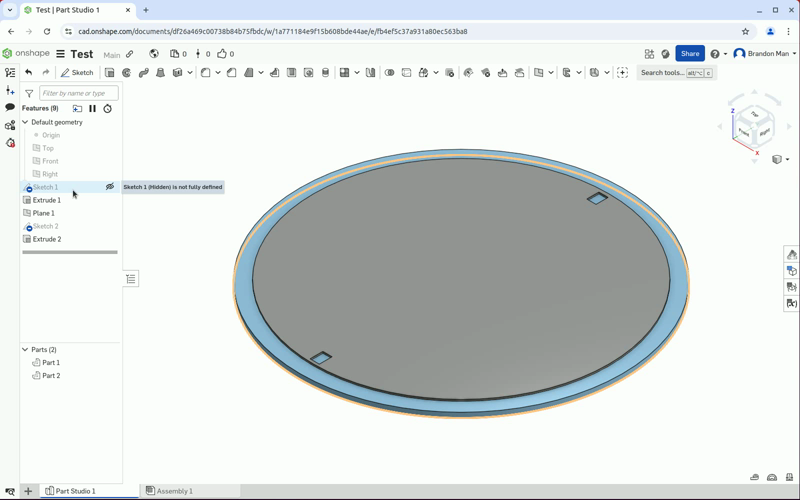
click(73, 189)